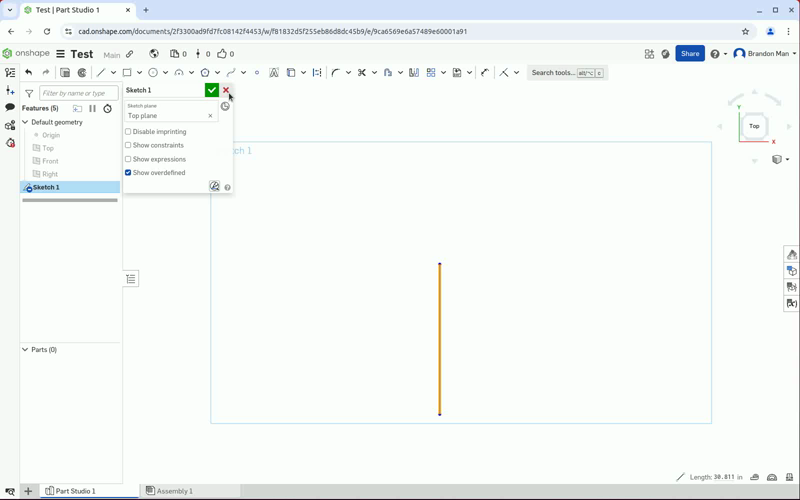
key(shift+h)
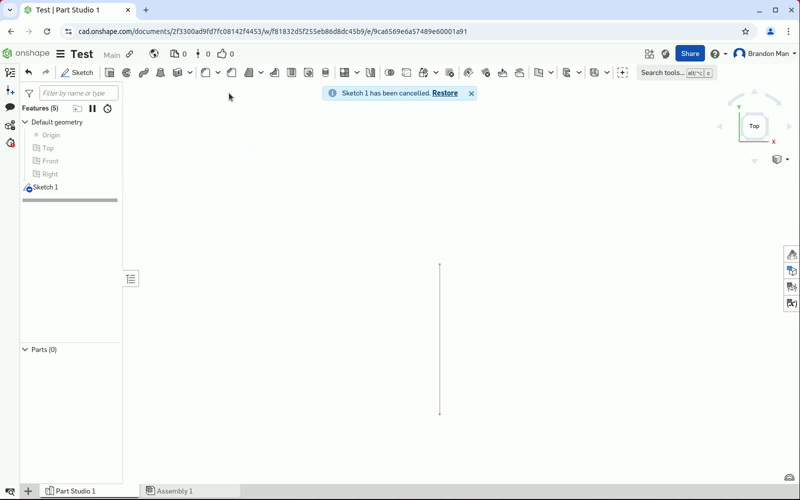
key(shift+s)
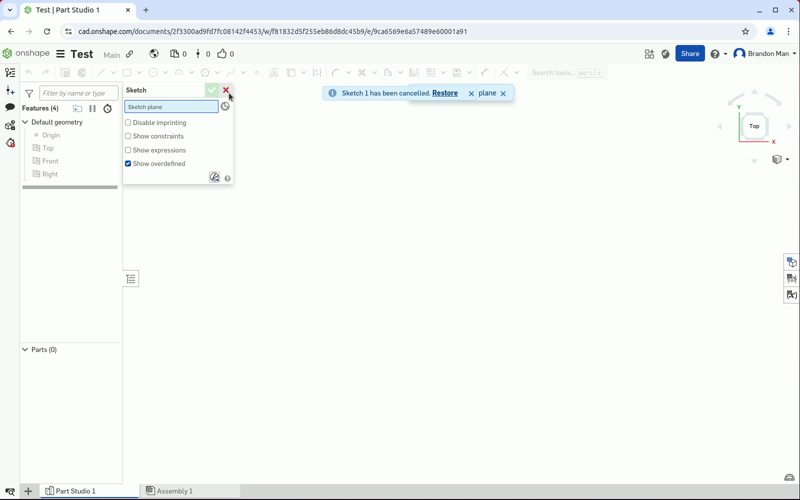
mouse_move(73, 150)
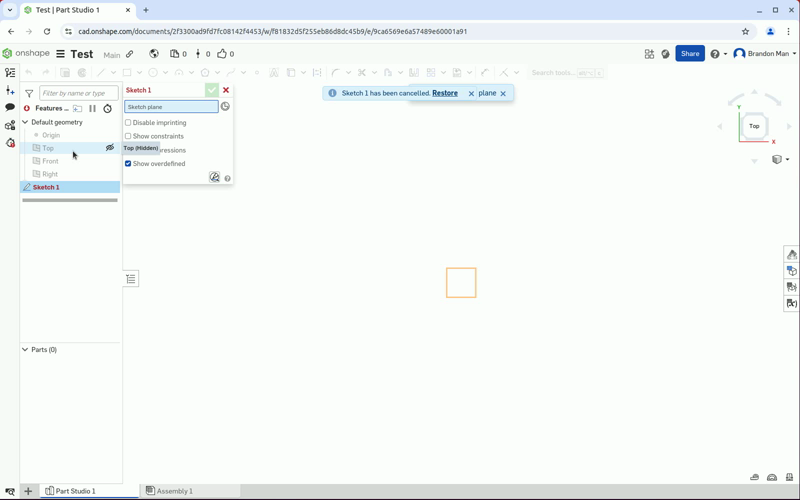
click(73, 150)
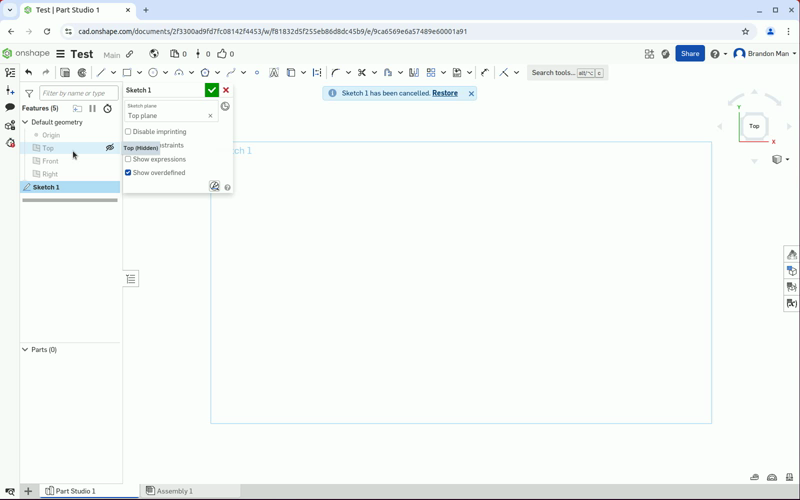
mouse_move(73, 352)
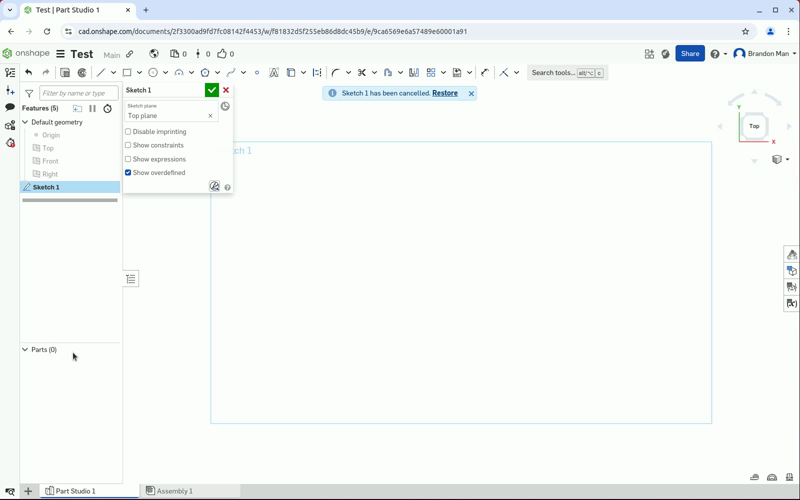
key(y)
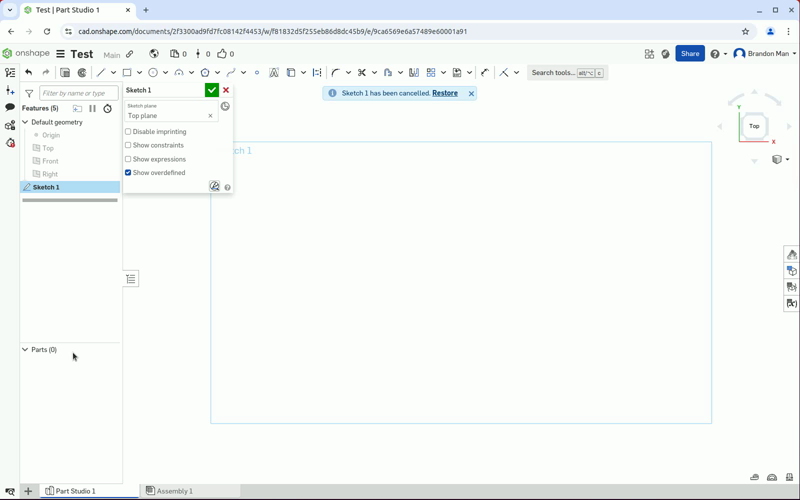
key(c)
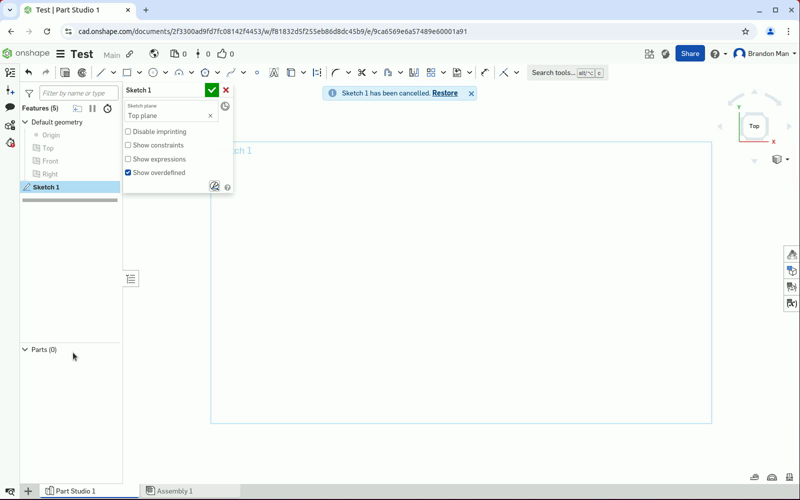
key_down(shift)
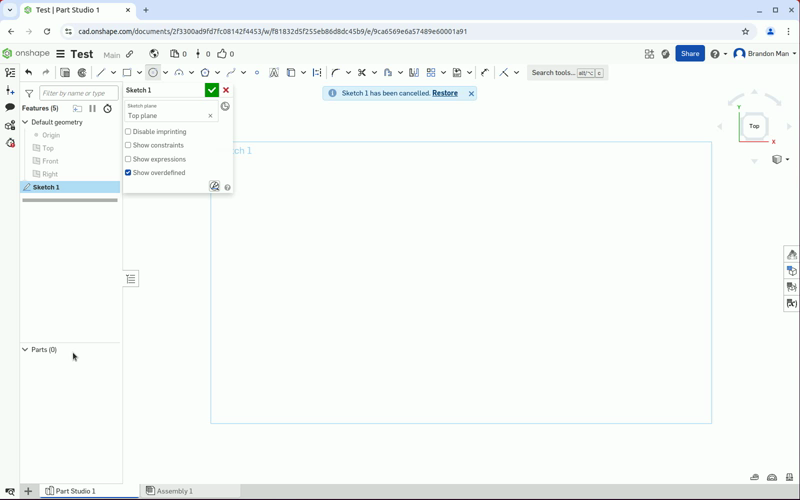
mouse_move(461, 282)
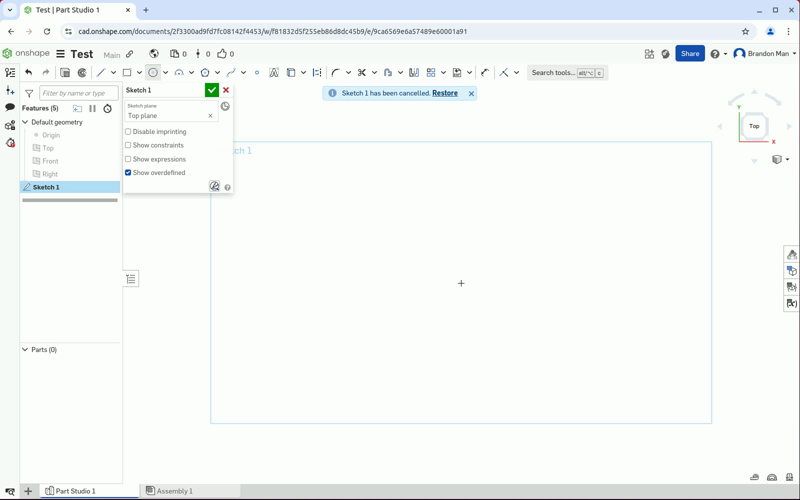
click(461, 282)
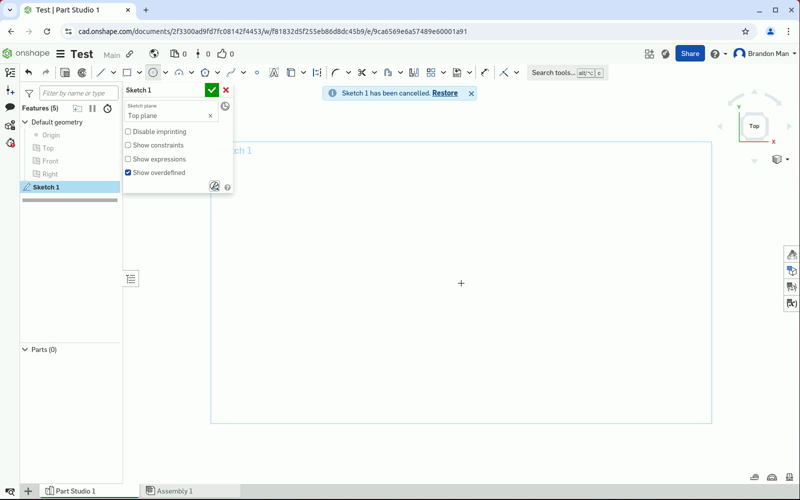
key_up(shift)
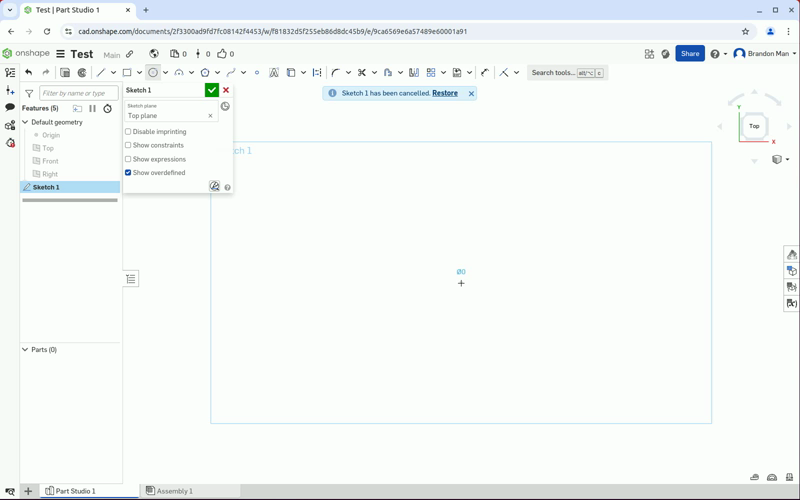
mouse_move(490, 282)
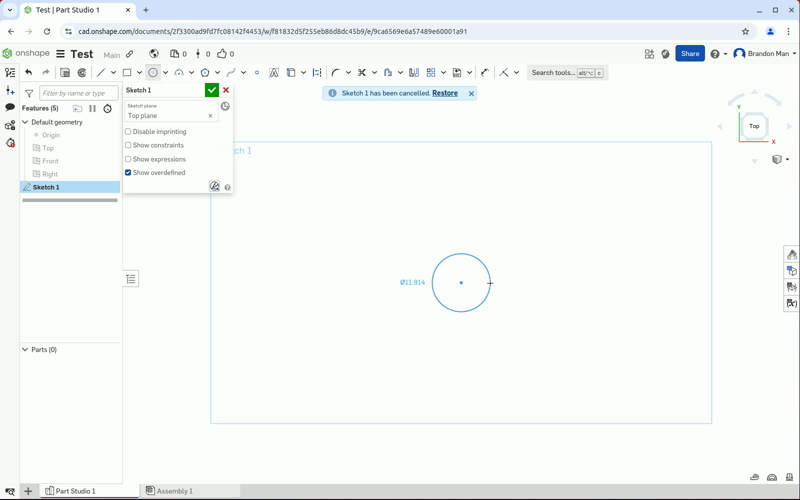
click(490, 282)
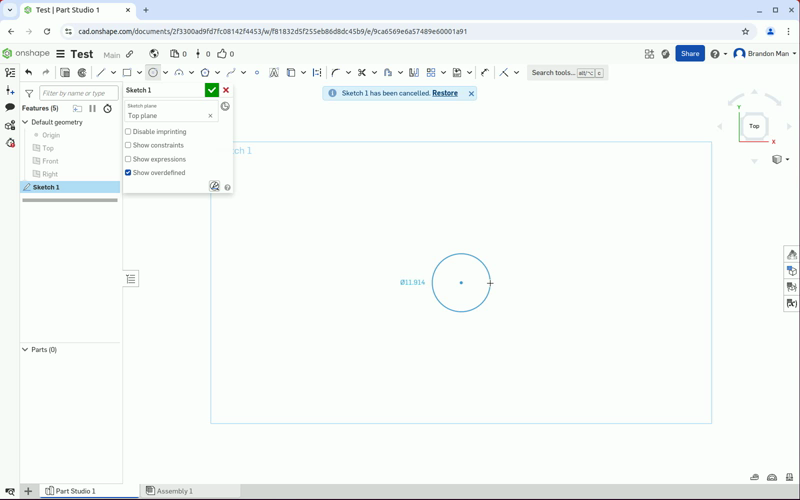
key(esc)
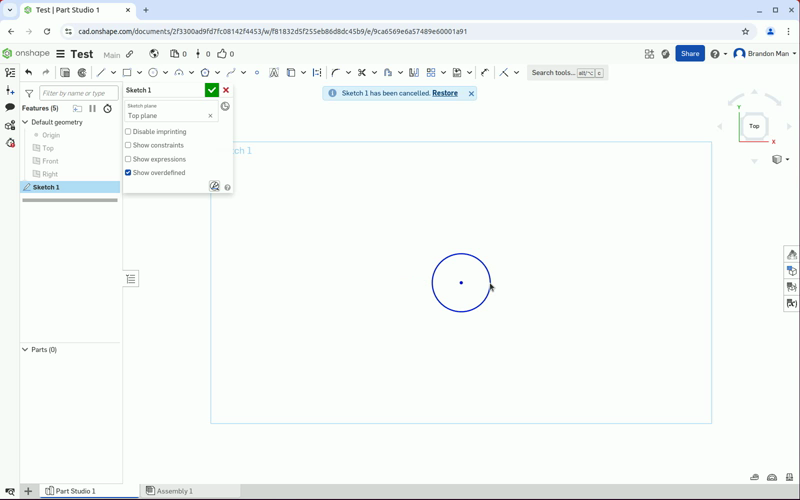
key(c)
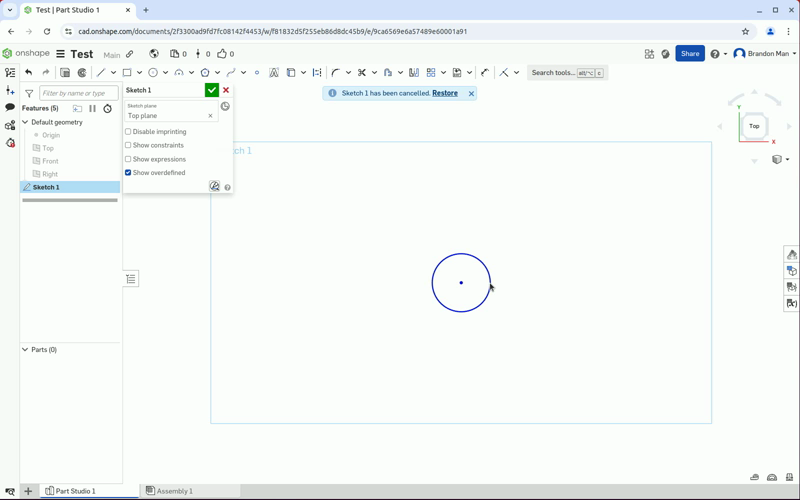
key_down(shift)
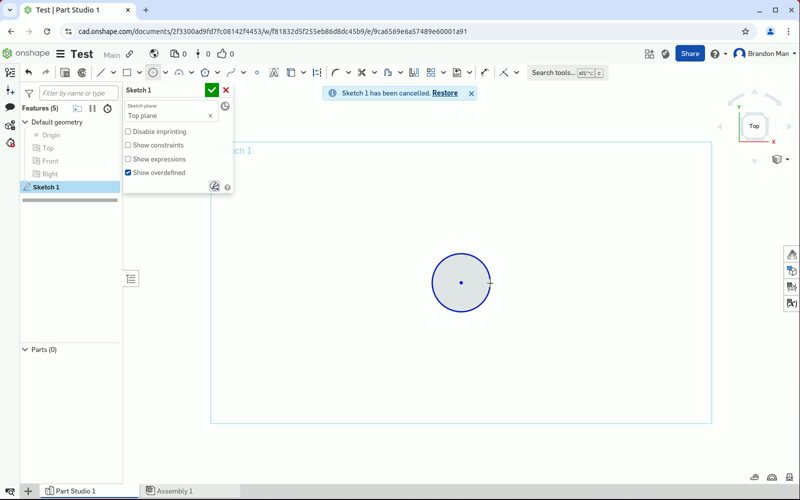
mouse_move(461, 282)
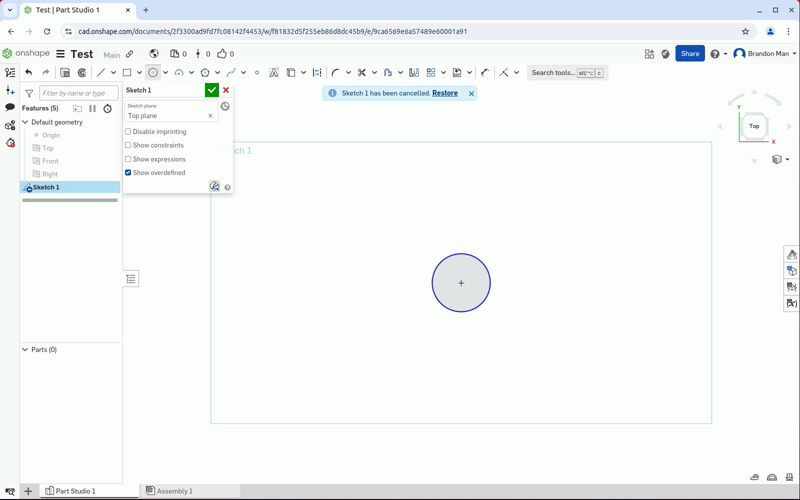
click(461, 282)
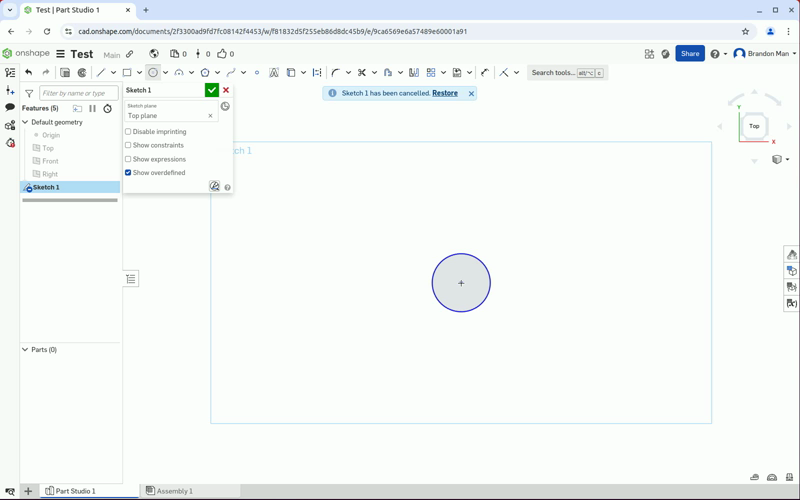
key_up(shift)
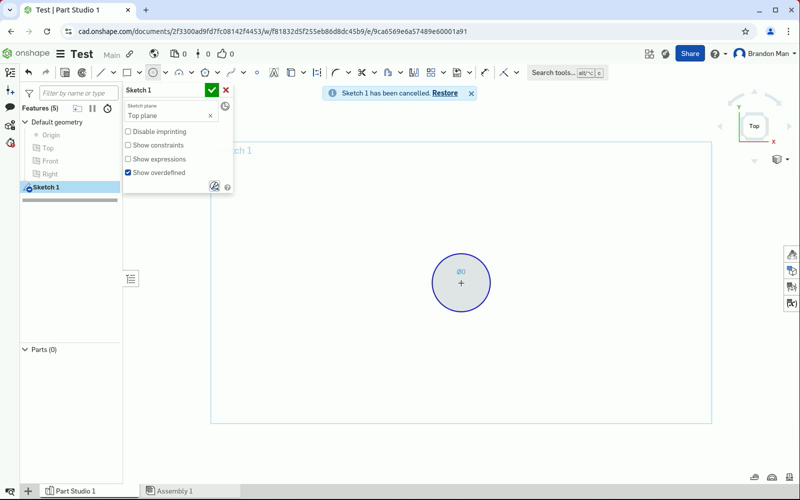
mouse_move(472, 282)
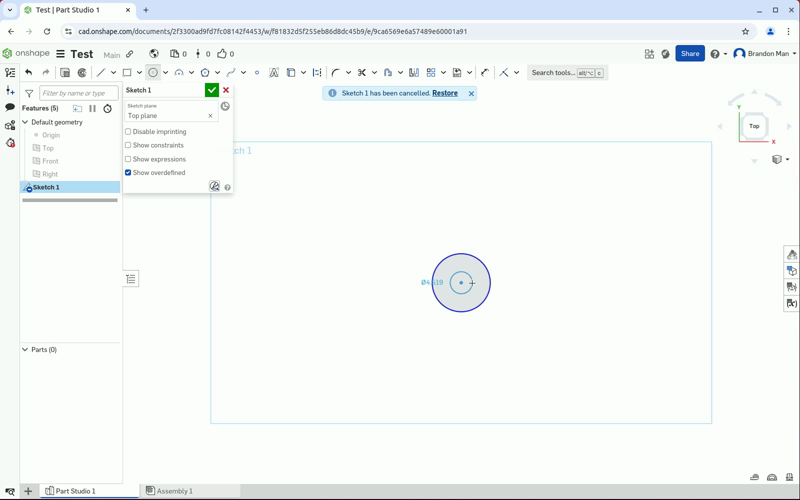
click(472, 282)
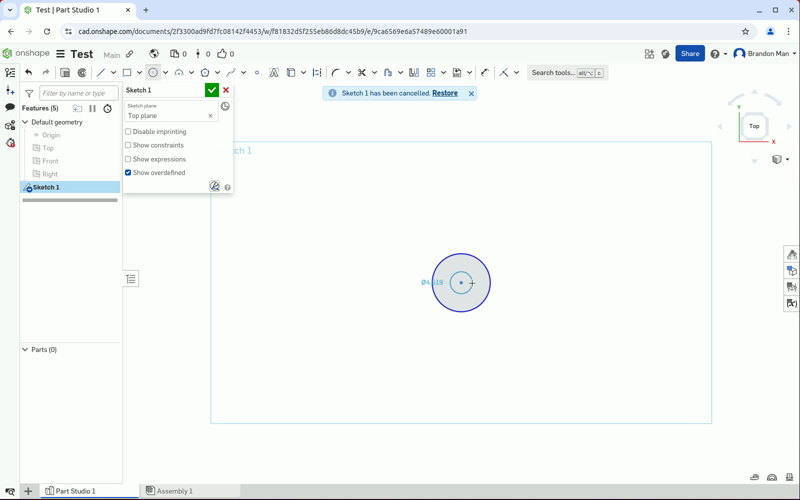
key(esc)
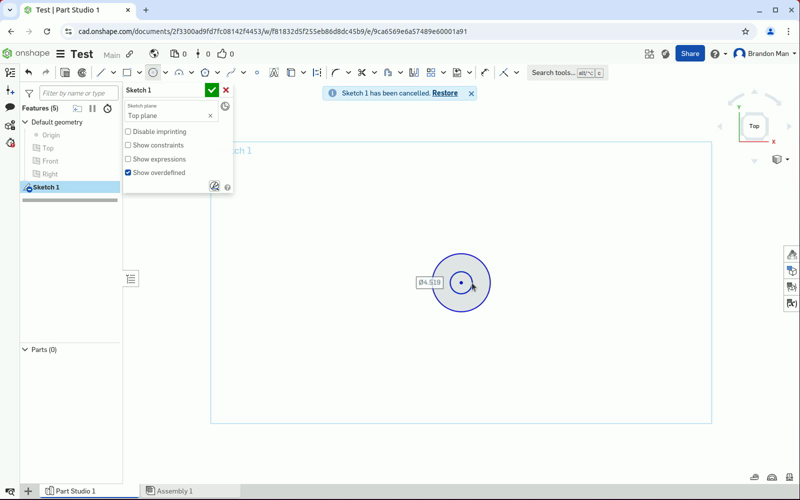
mouse_move(469, 295)
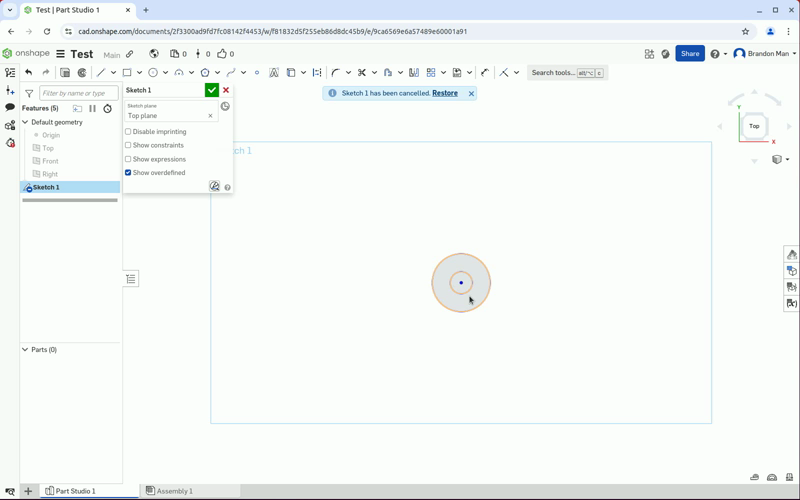
click(469, 295)
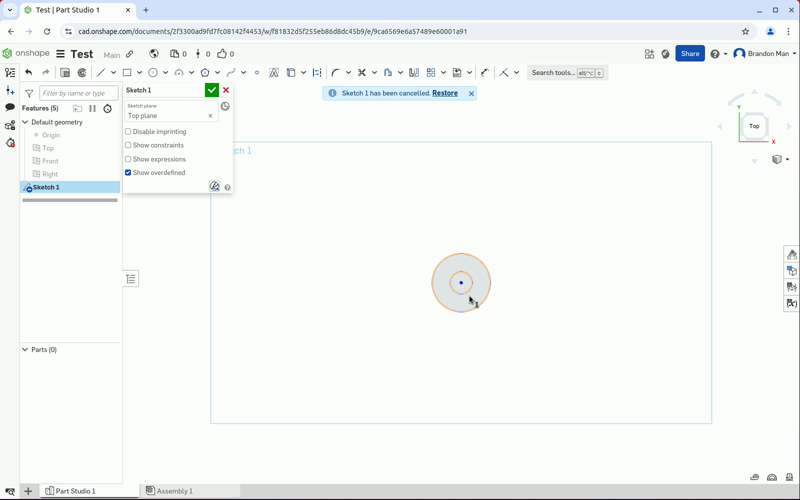
mouse_move(73, 352)
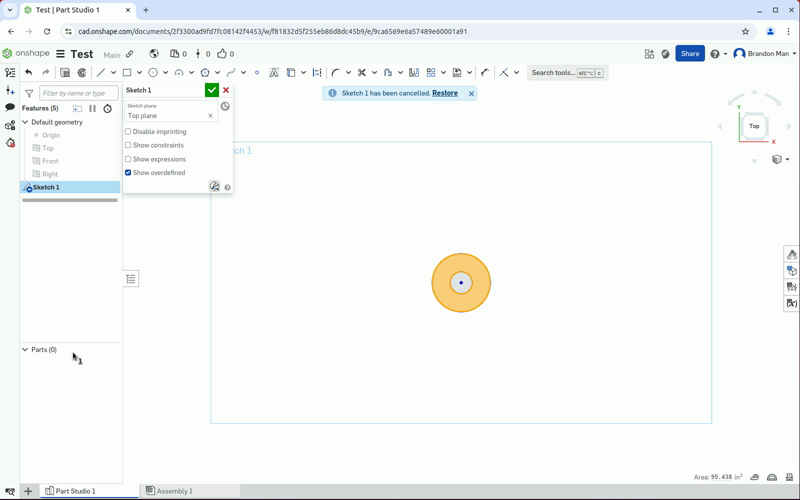
key(shift+y)
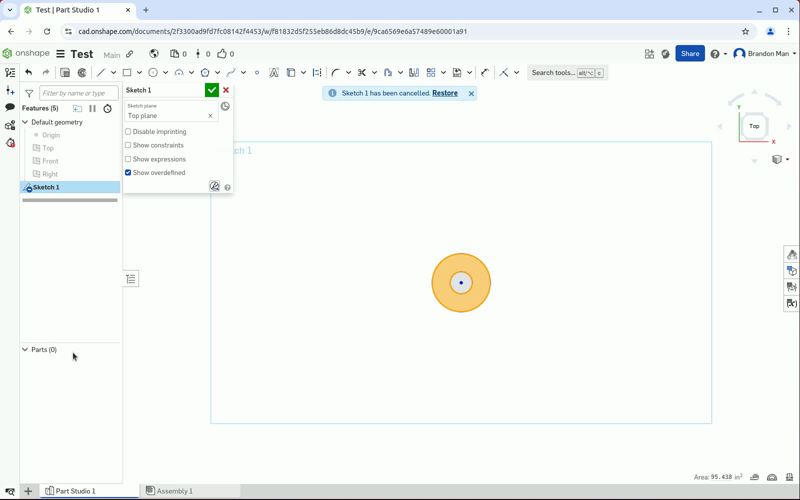
key(shift+e)
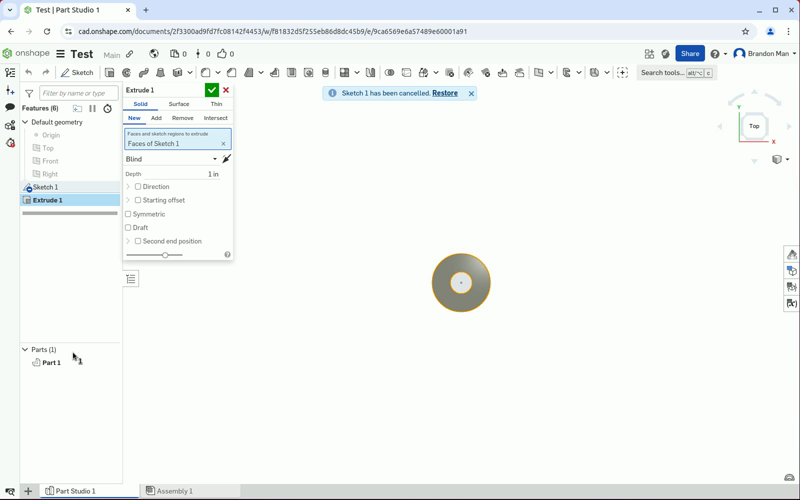
mouse_move(143, 106)
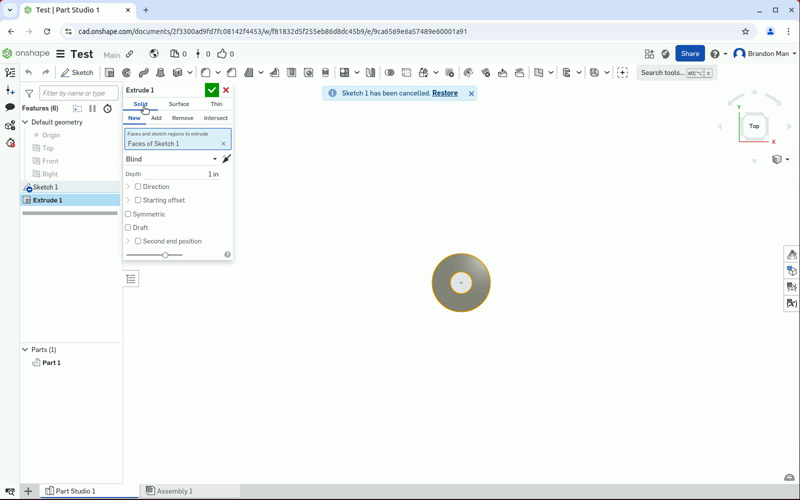
click(143, 106)
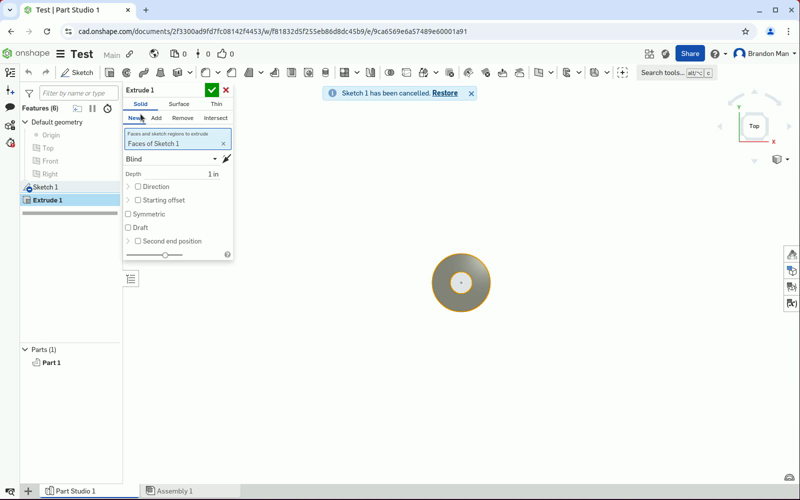
mouse_move(137, 120)
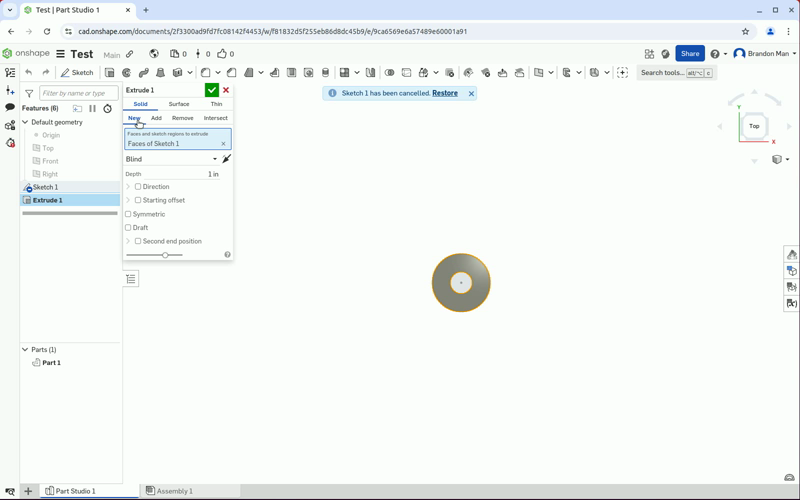
click(137, 120)
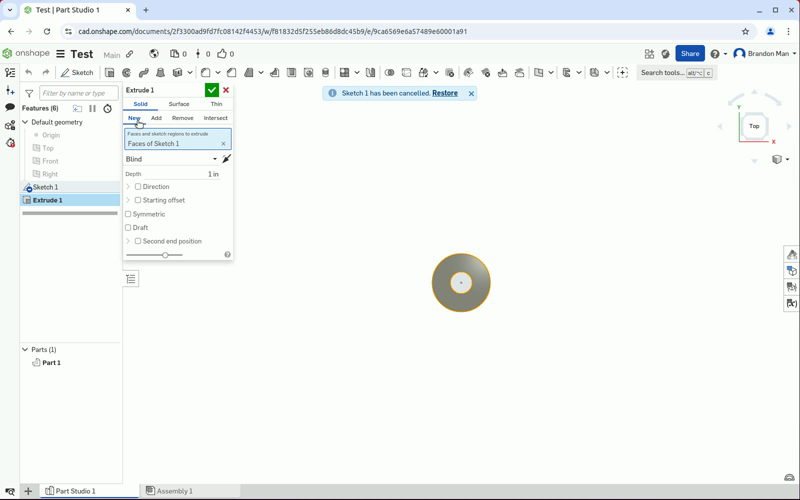
key(tab, 4)
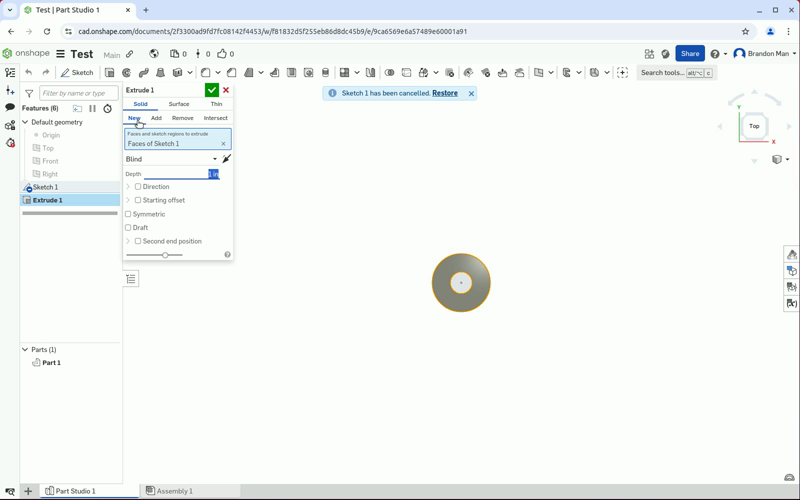
text(5.536)
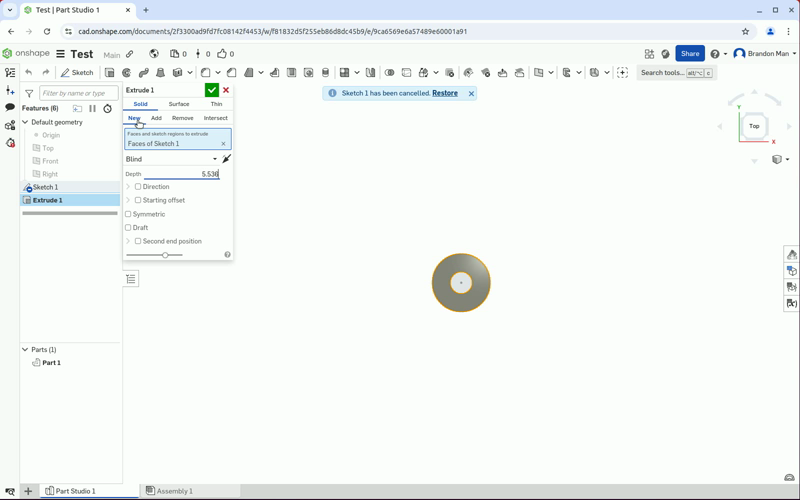
key(enter)
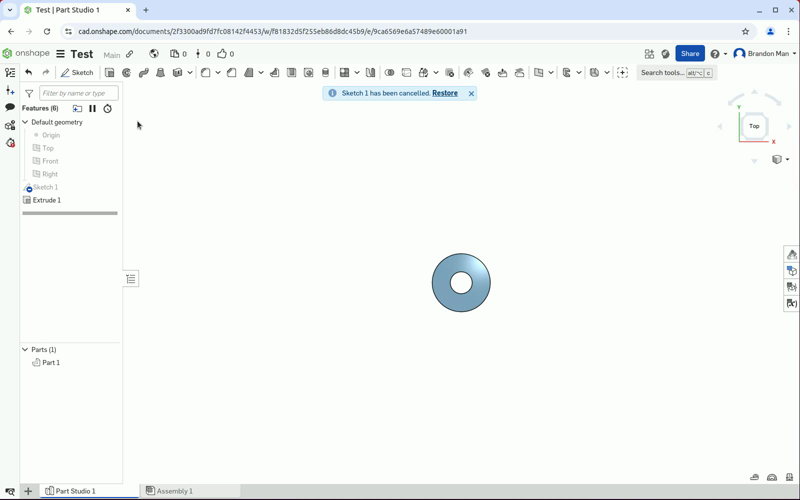
key(shift+h)
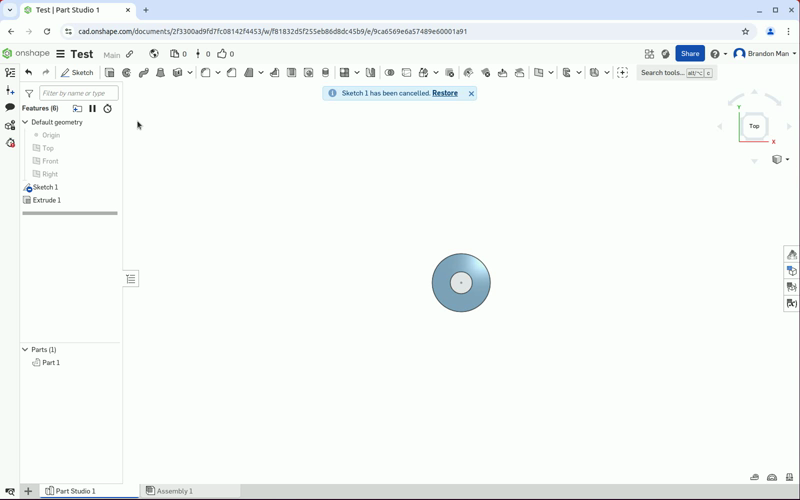
key(shift+h)
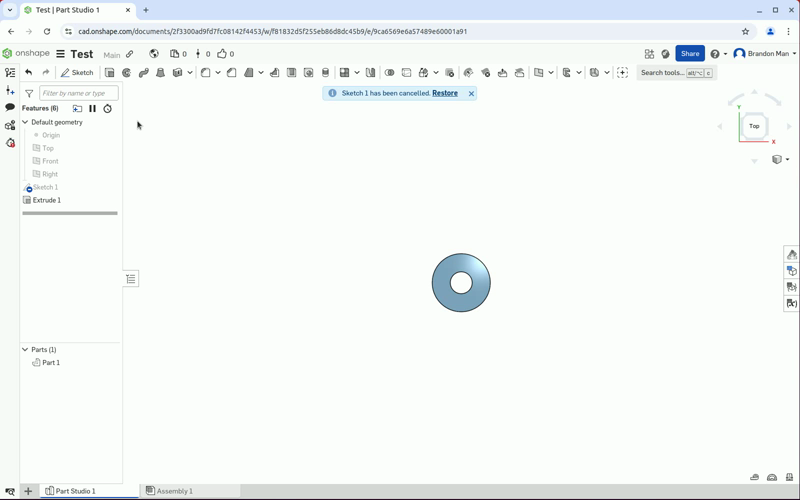
mouse_move(73, 189)
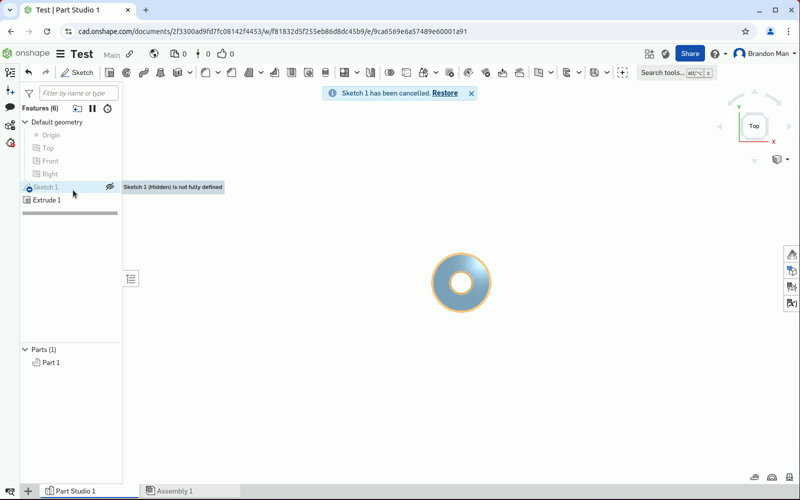
click(73, 189)
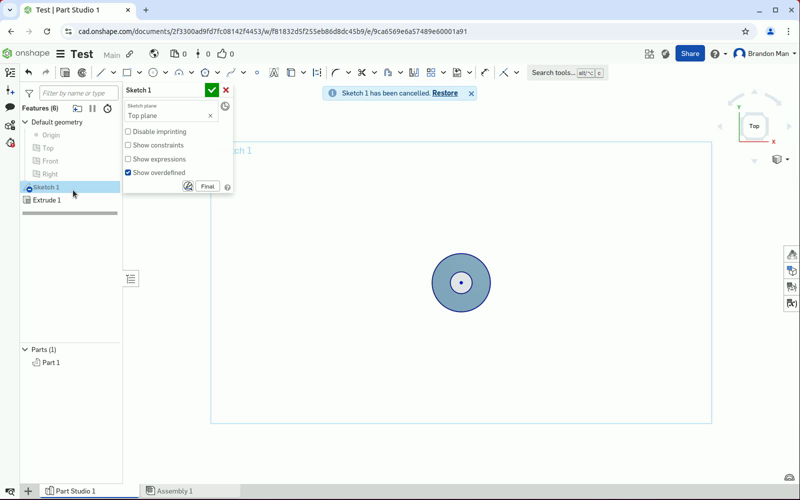
mouse_move(229, 92)
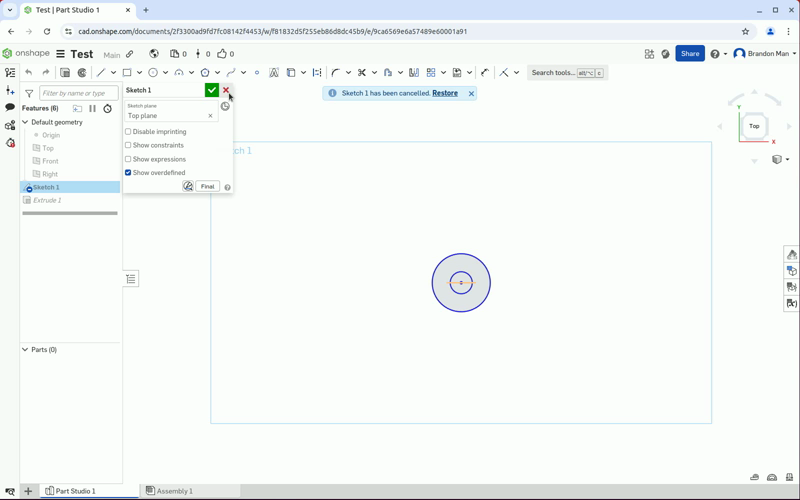
click(229, 92)
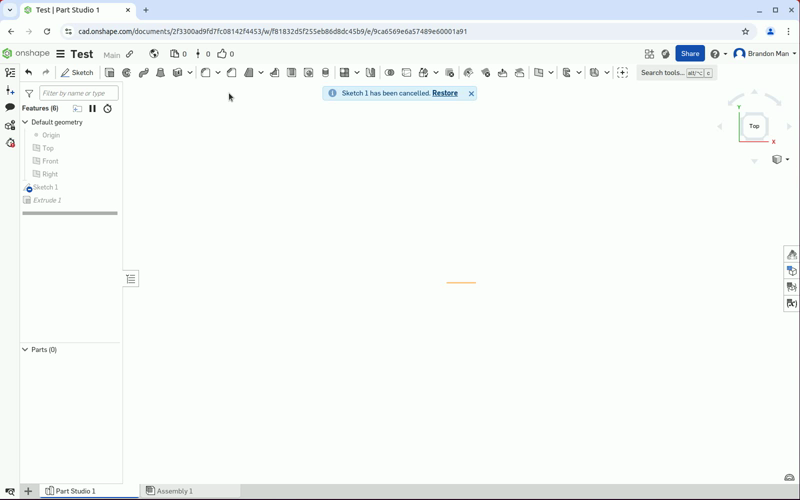
mouse_move(541, 75)
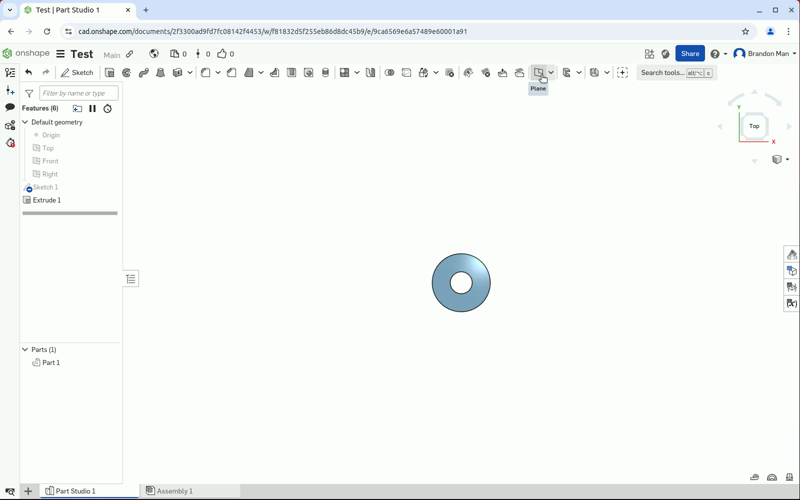
click(541, 75)
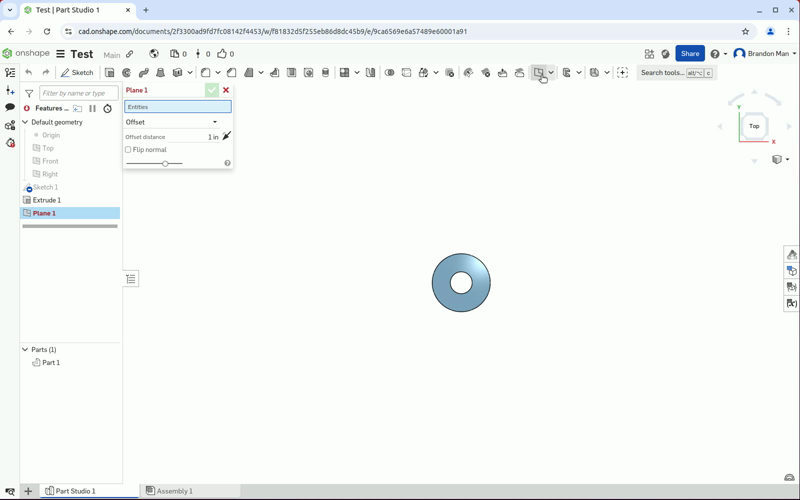
mouse_move(73, 150)
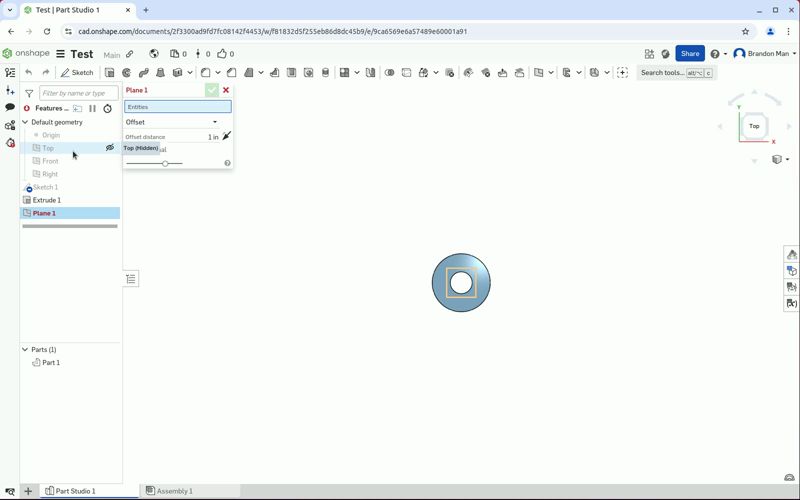
click(73, 150)
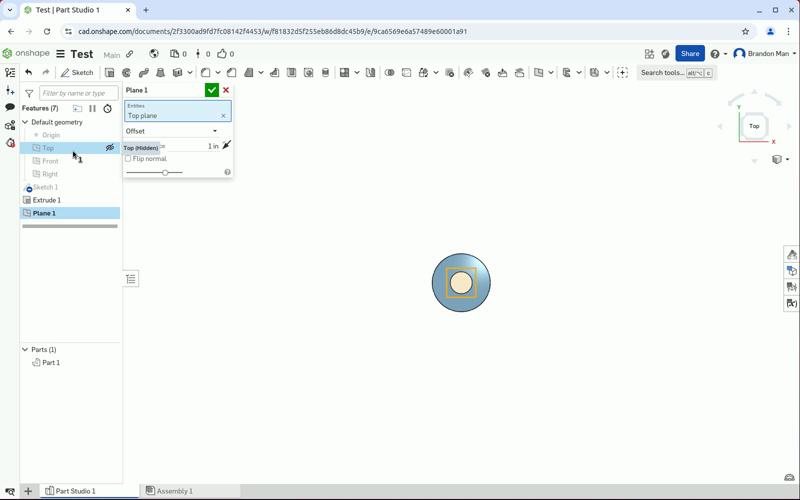
key(tab, 2)
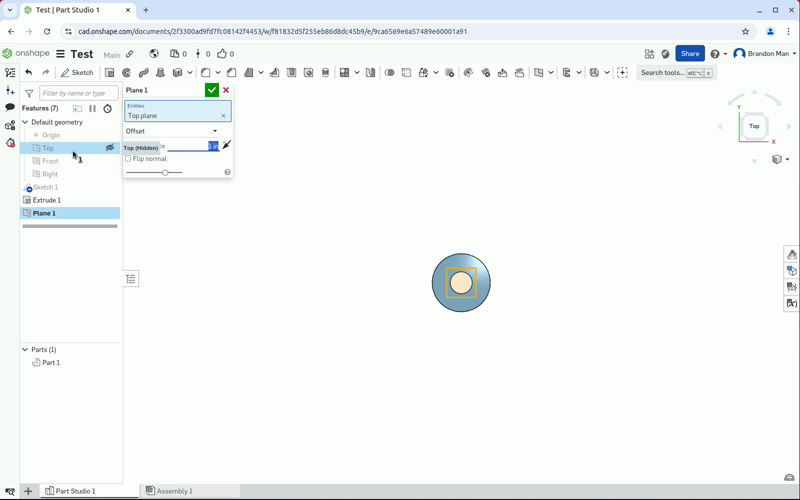
text(5.546)
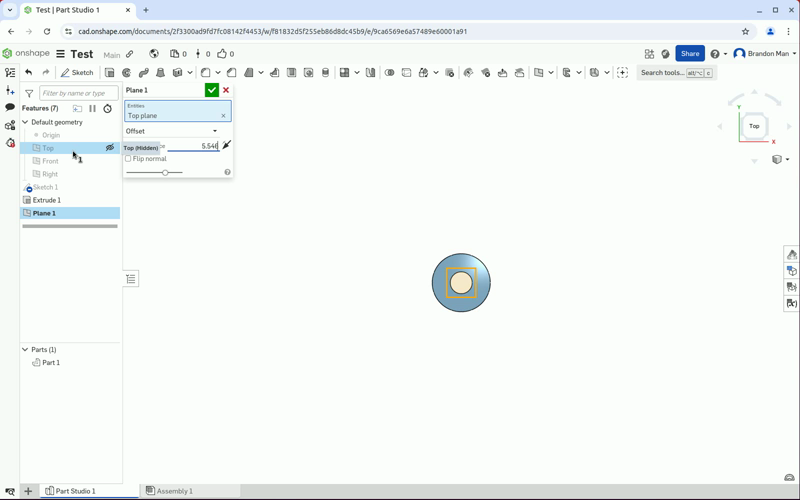
key(enter, 2)
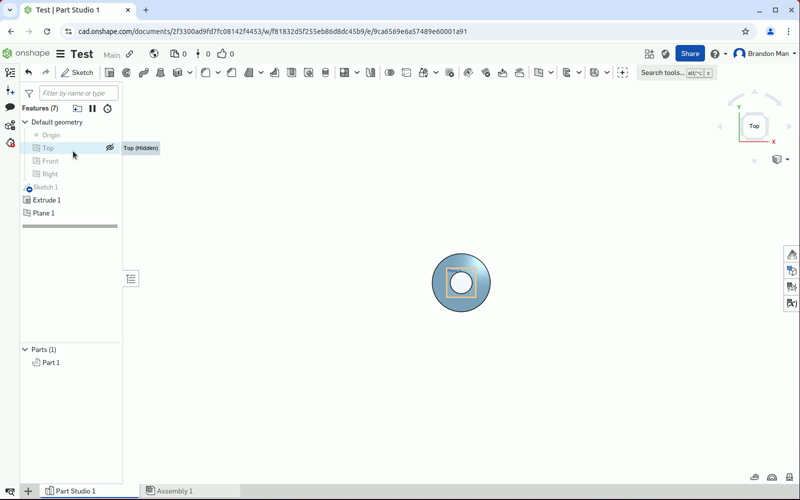
key(shift+s)
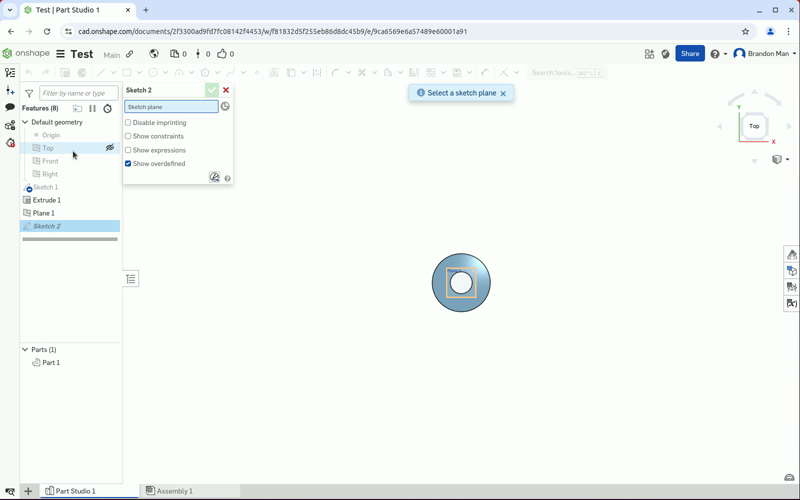
mouse_move(73, 215)
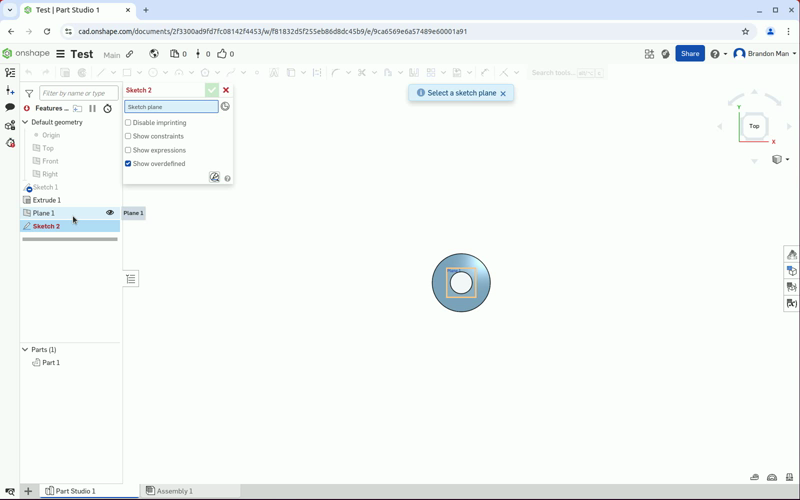
click(73, 215)
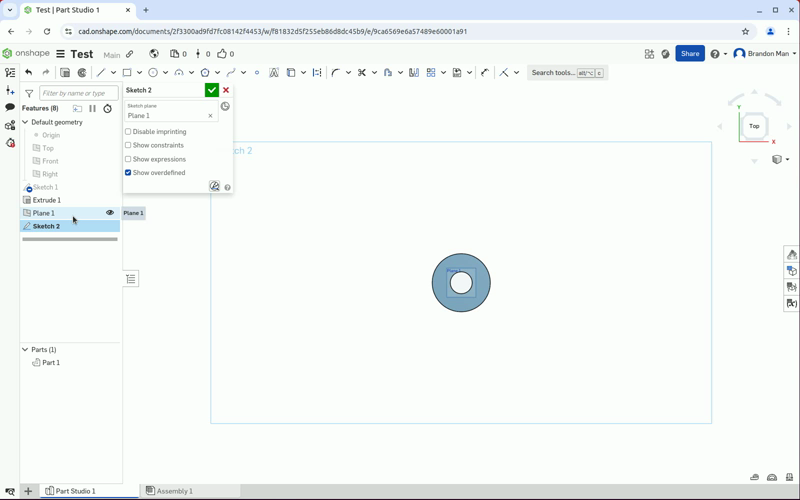
mouse_move(73, 352)
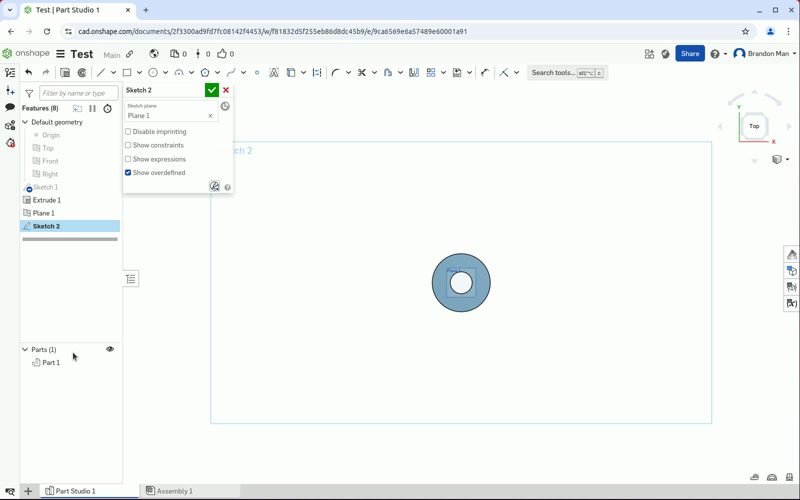
key(y)
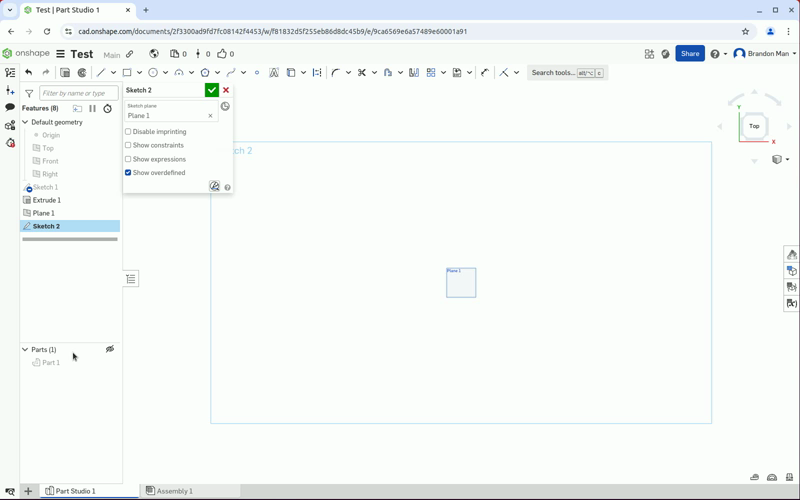
key(c)
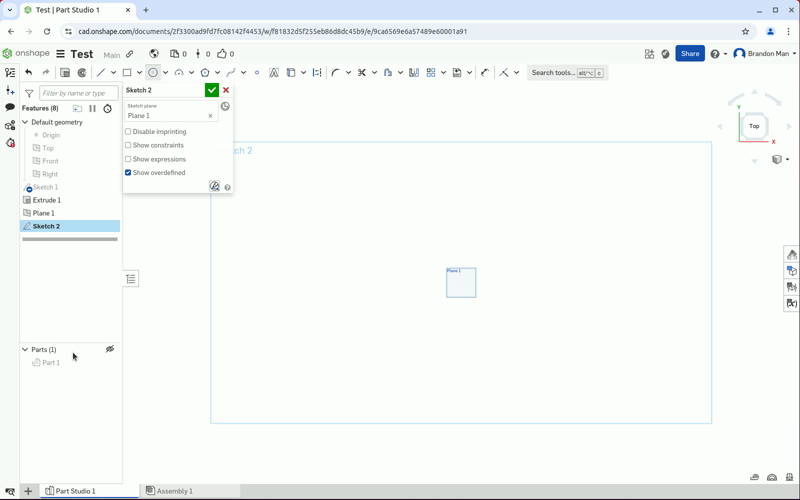
key_down(shift)
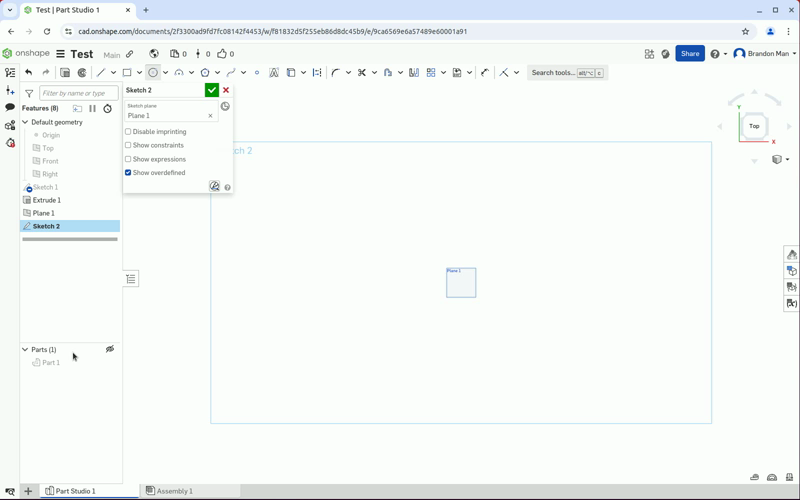
mouse_move(461, 282)
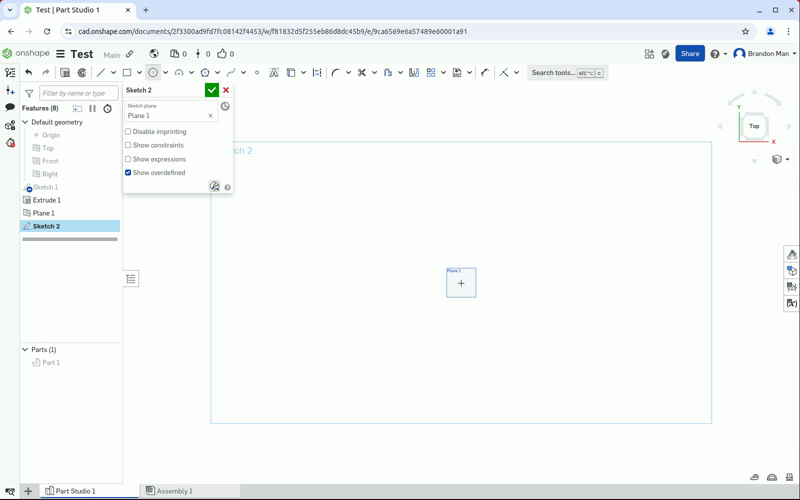
click(461, 282)
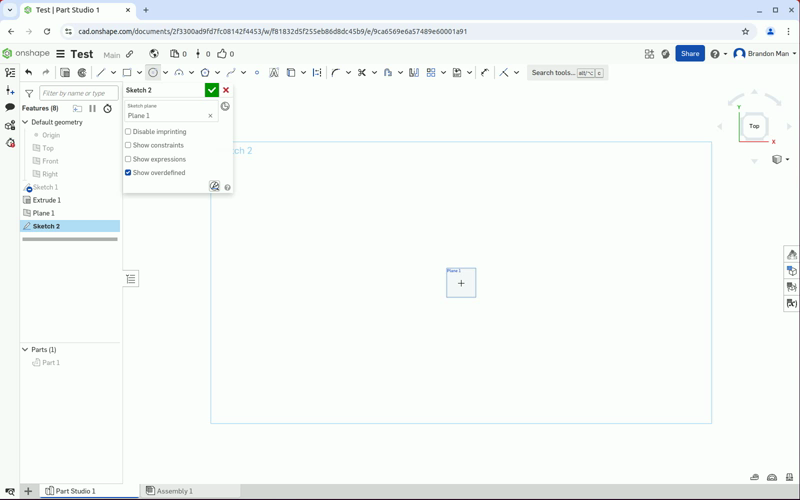
key_up(shift)
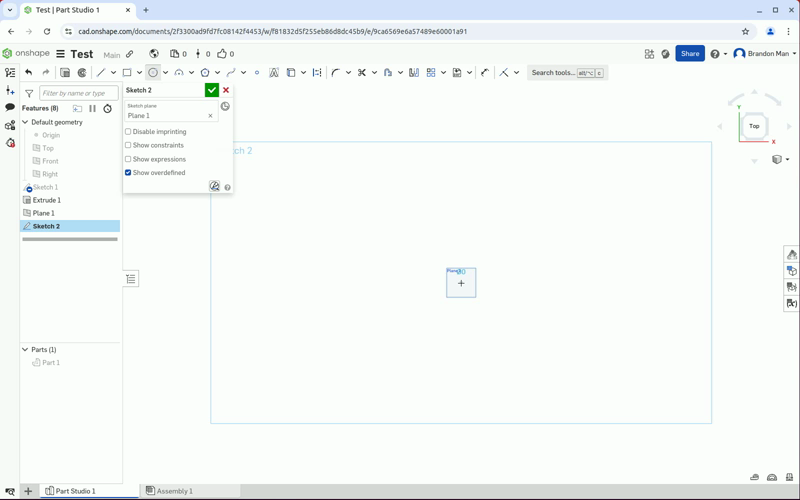
mouse_move(481, 282)
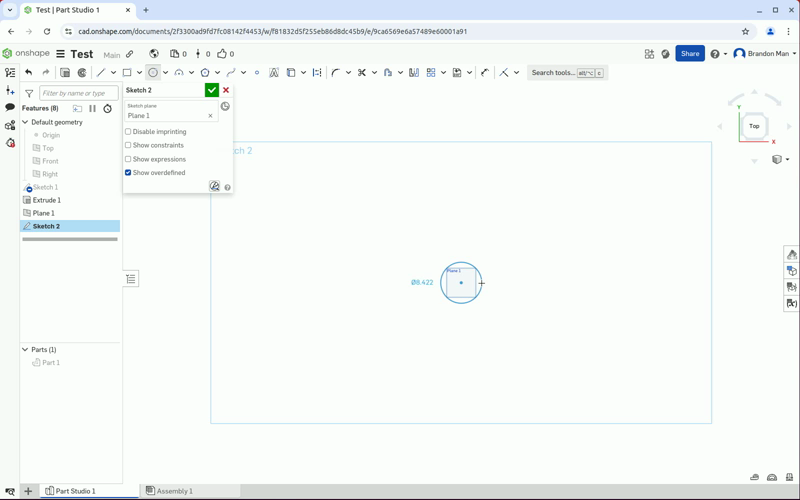
click(481, 282)
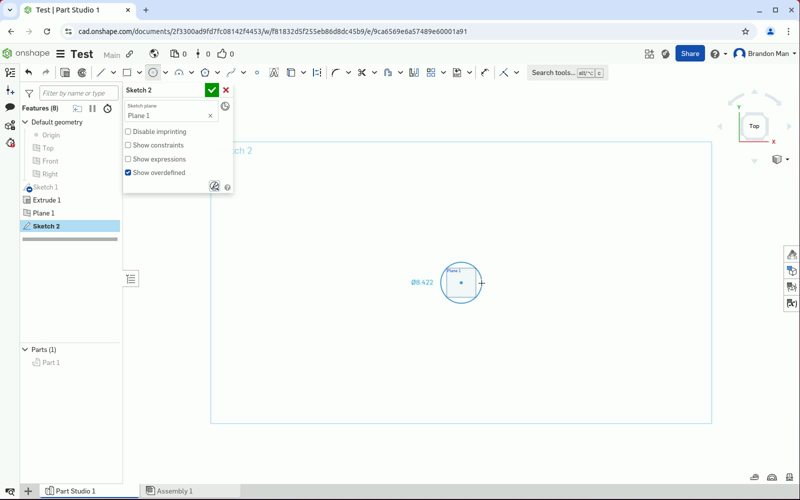
key(esc)
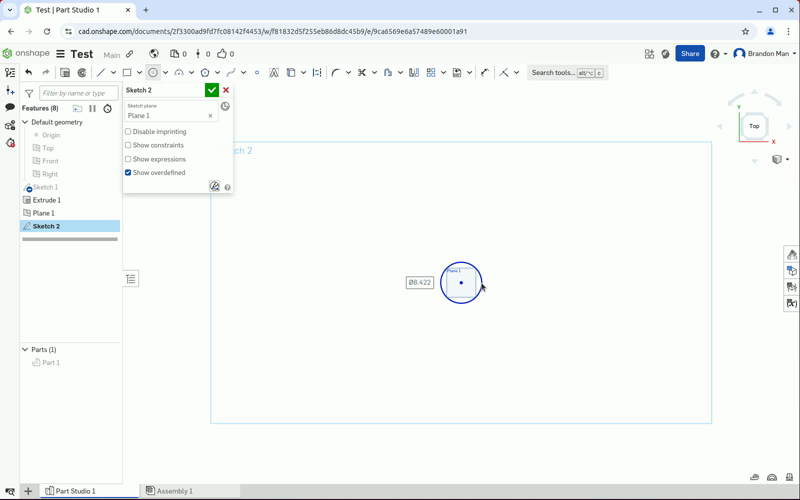
key(c)
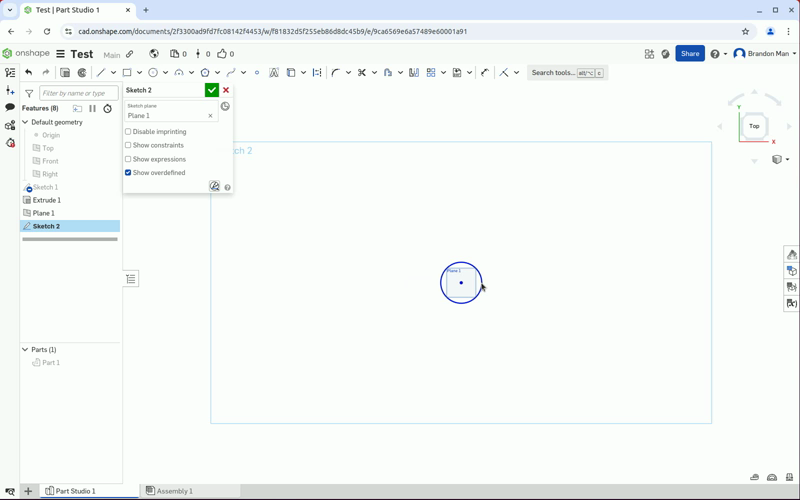
key_down(shift)
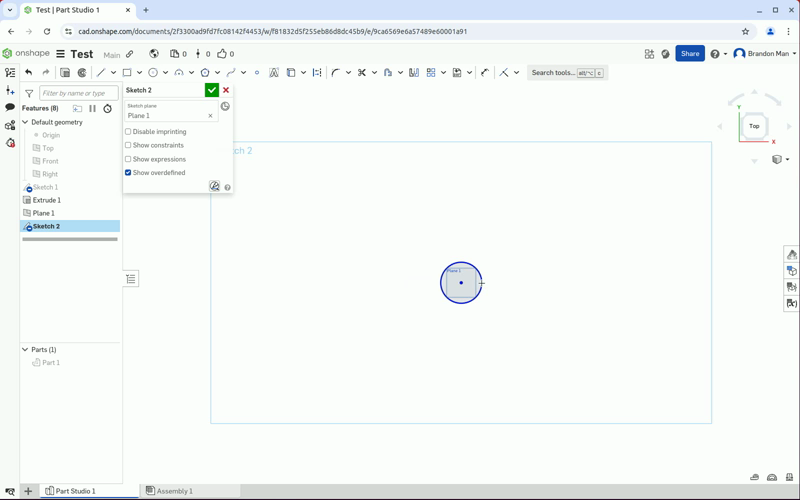
mouse_move(461, 282)
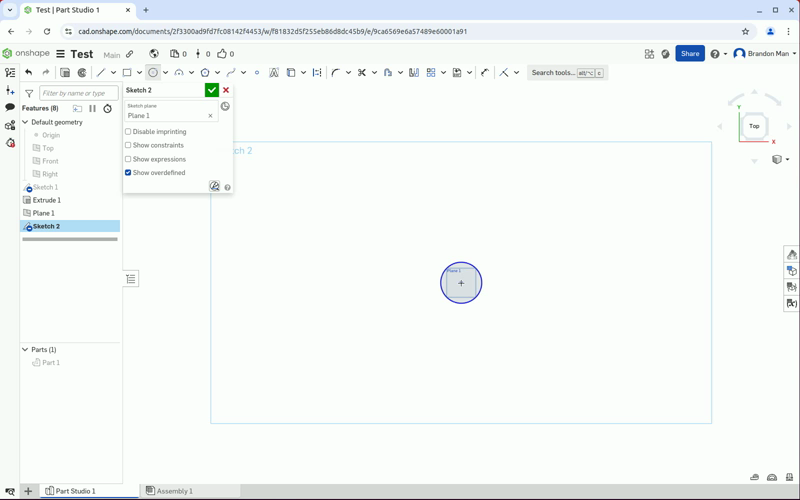
click(461, 282)
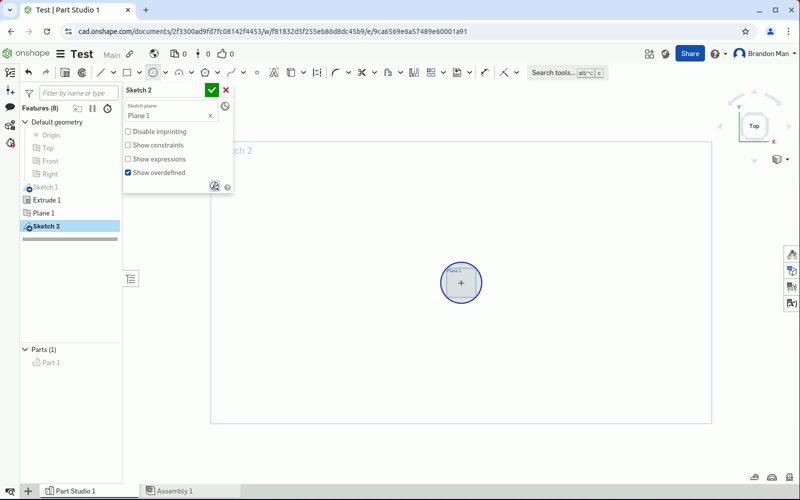
key_up(shift)
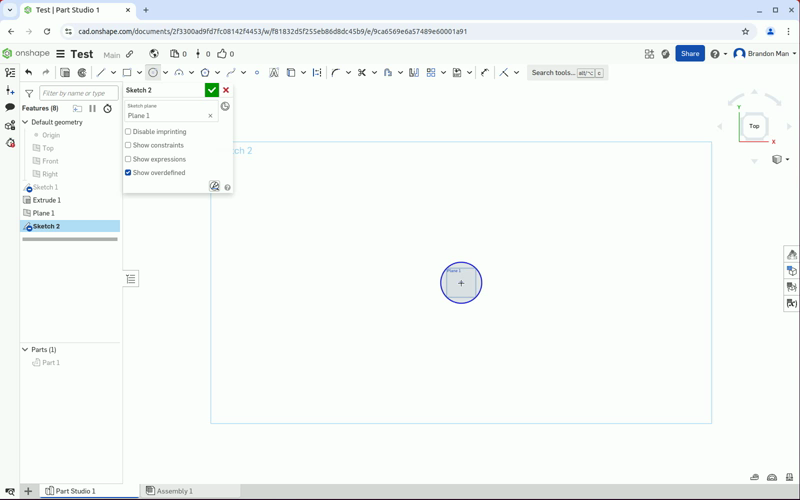
mouse_move(472, 282)
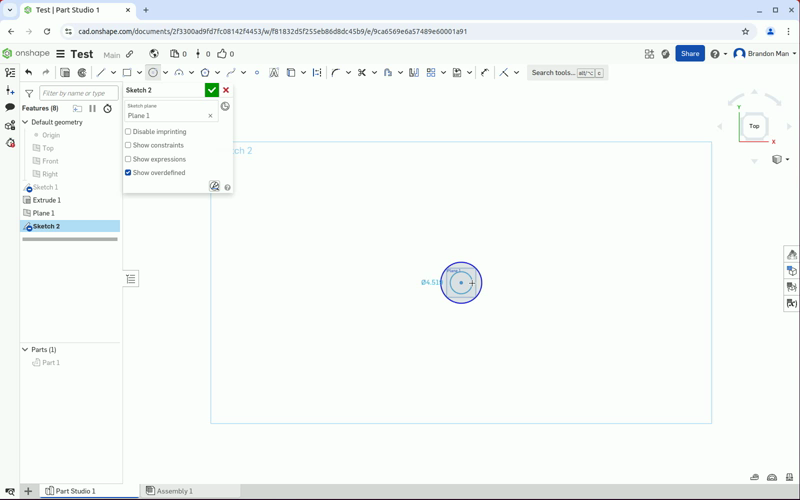
click(472, 282)
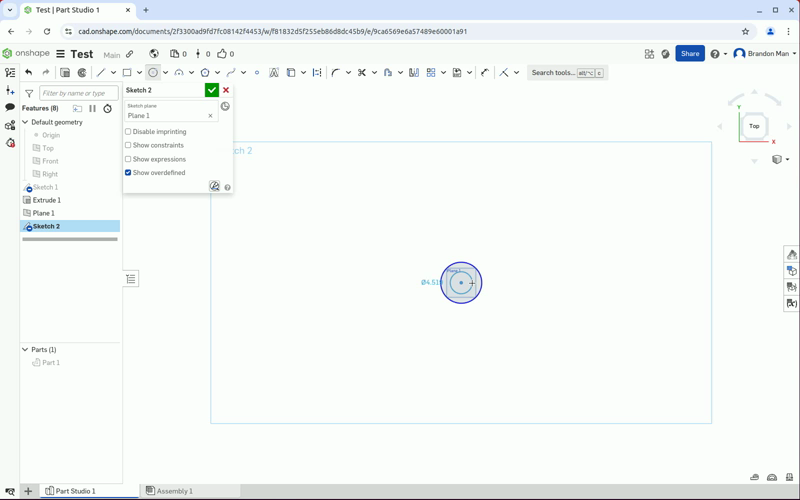
key(esc)
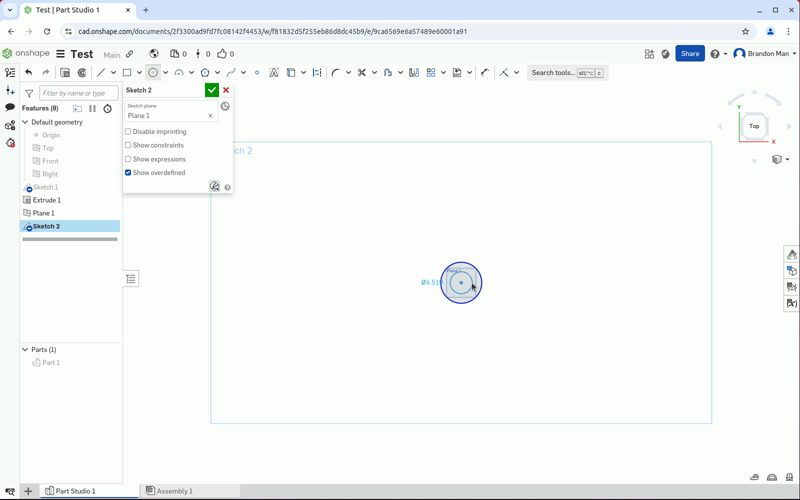
mouse_move(474, 274)
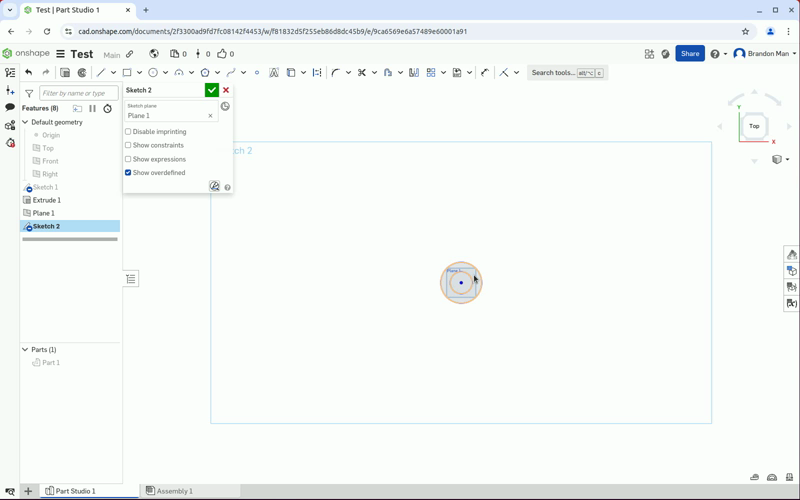
scroll(6)
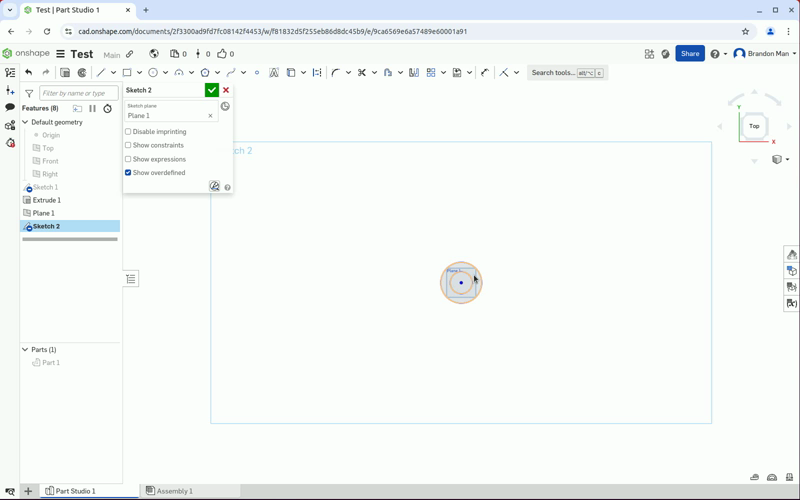
scroll(6)
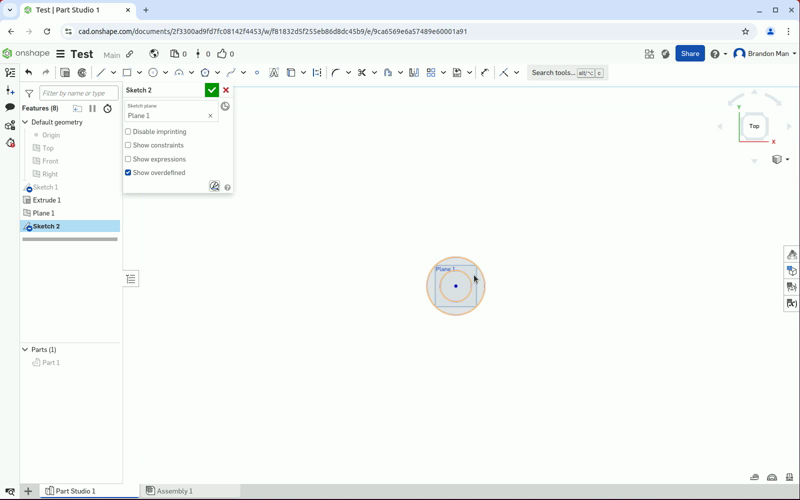
scroll(6)
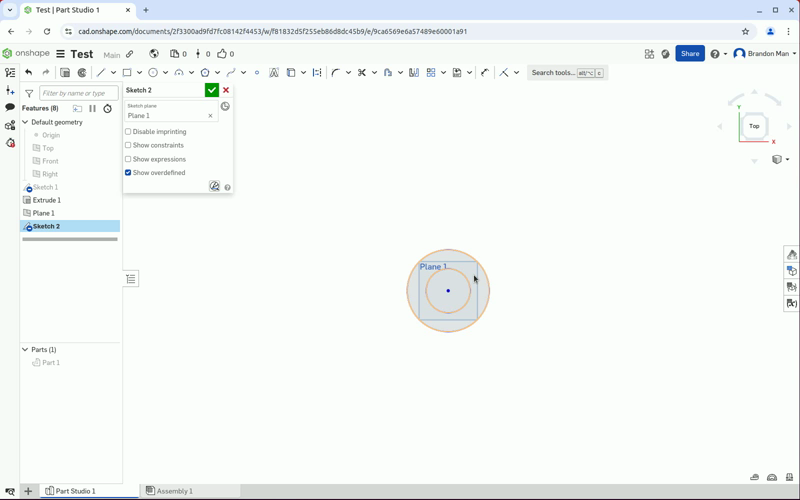
scroll(6)
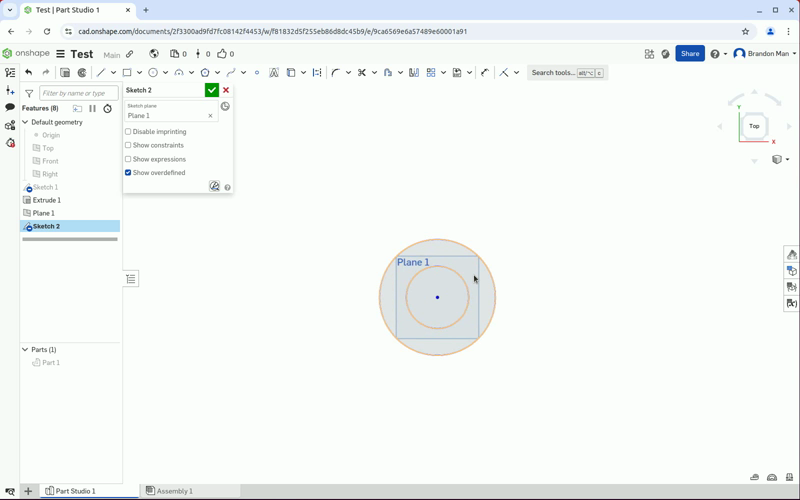
scroll(6)
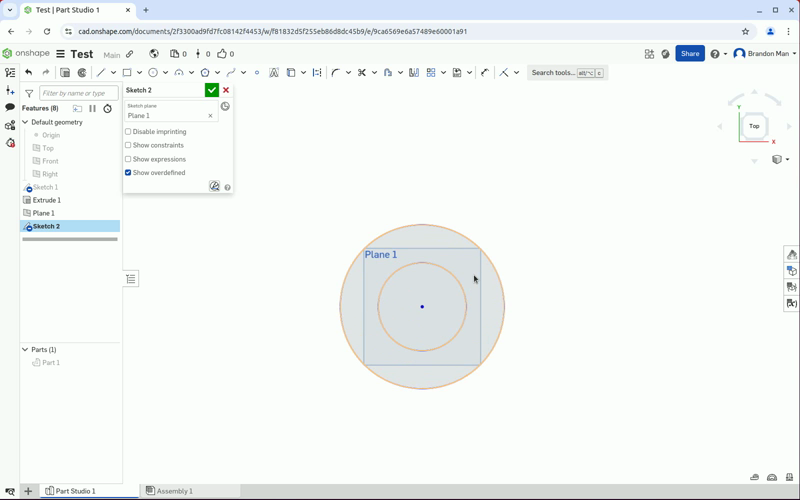
scroll(6)
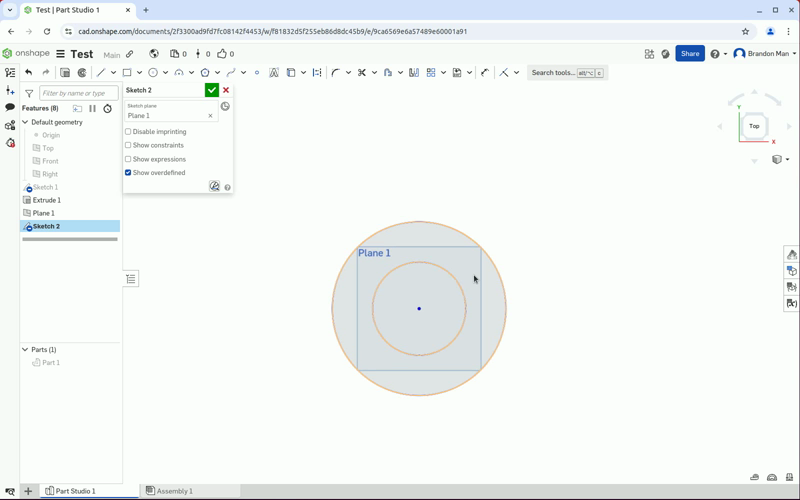
scroll(6)
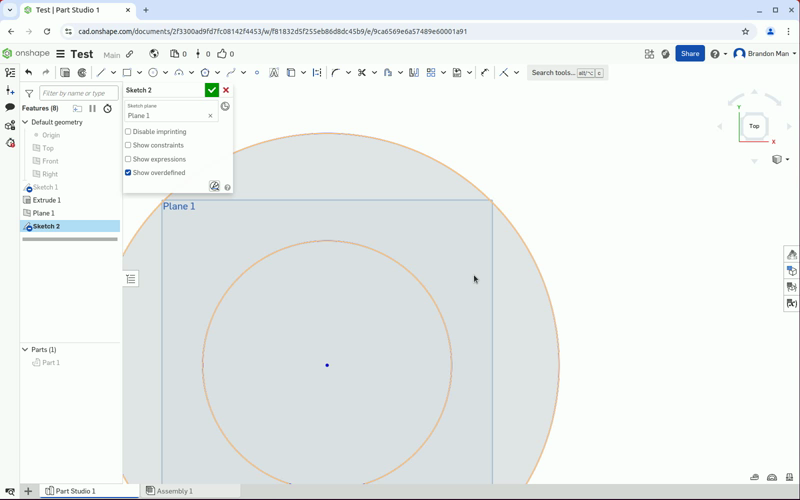
click(474, 274)
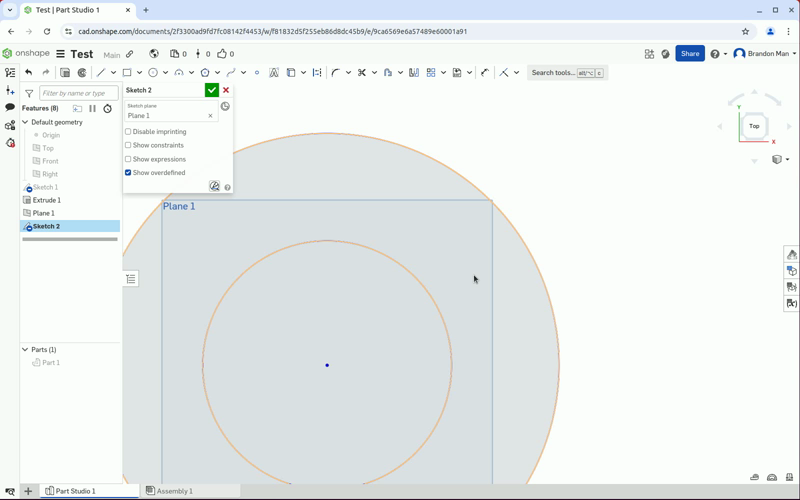
scroll(-6)
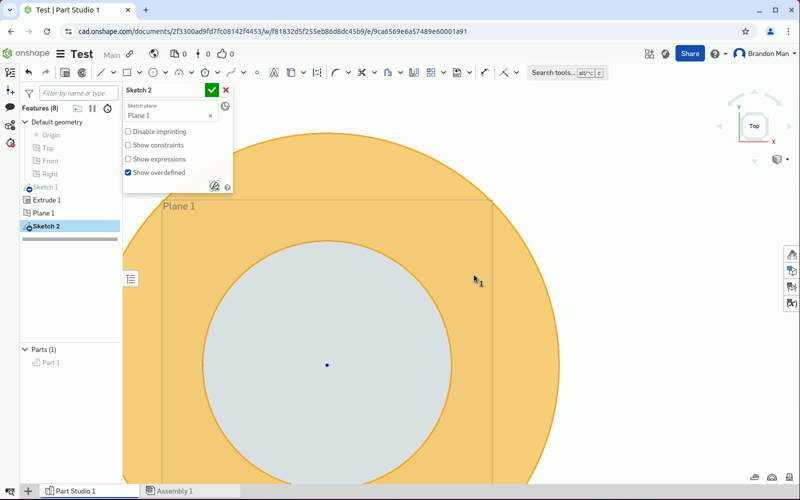
scroll(-6)
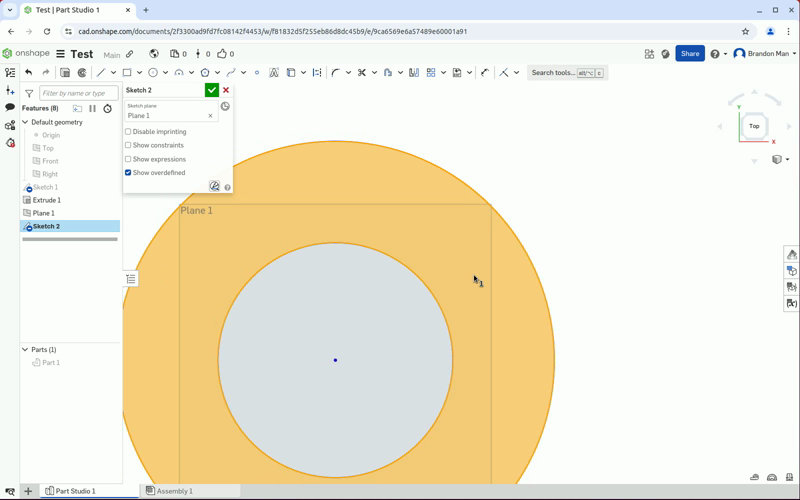
scroll(-6)
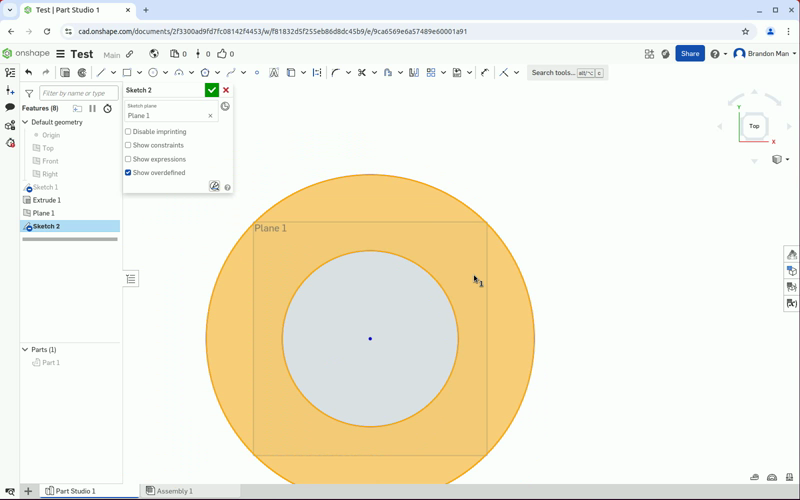
scroll(-6)
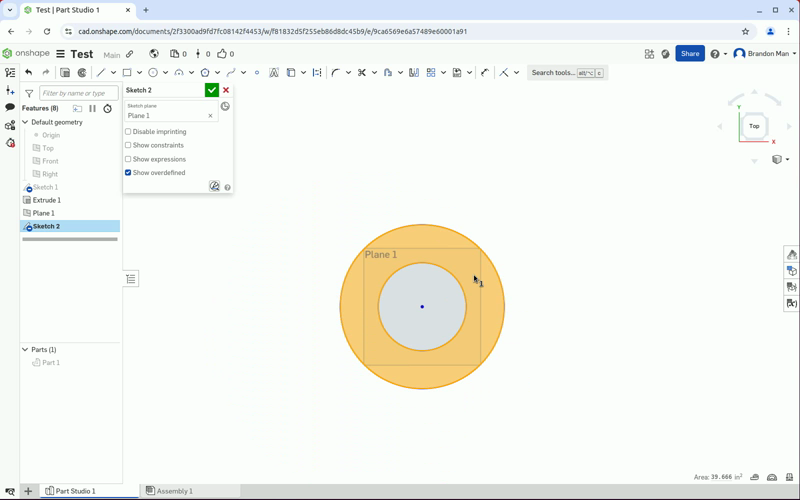
scroll(-6)
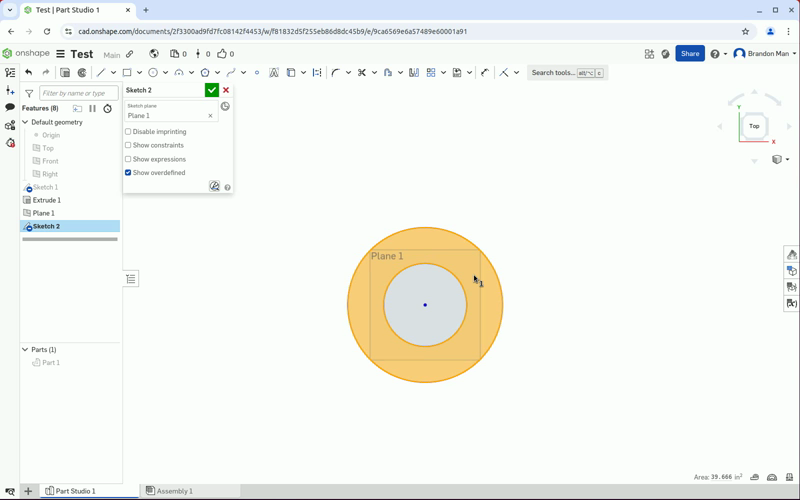
scroll(-6)
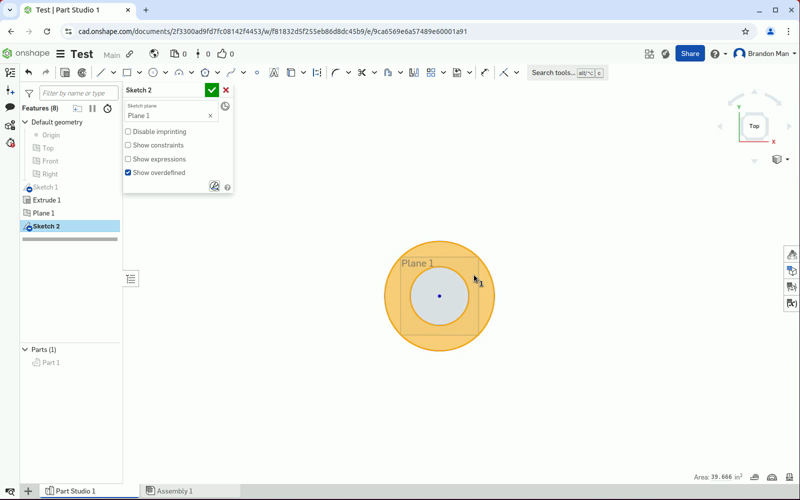
scroll(-6)
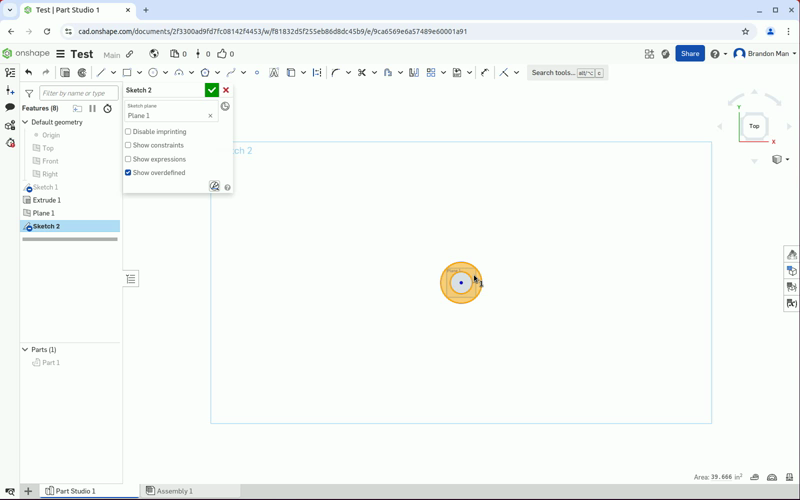
mouse_move(73, 352)
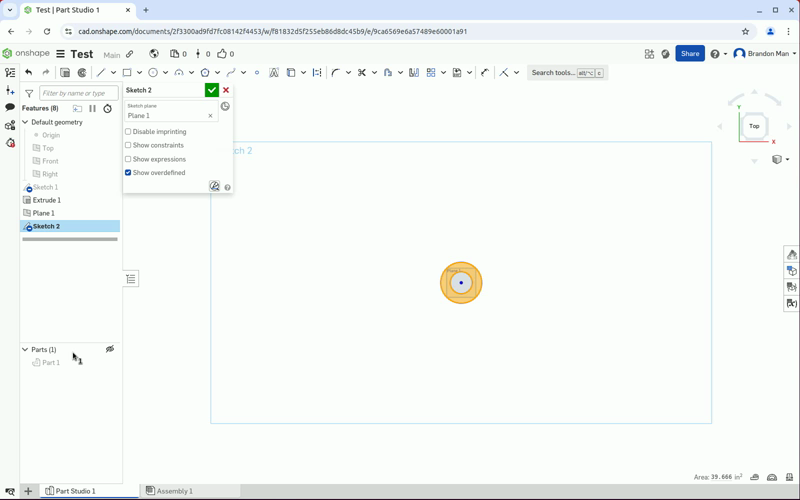
key(shift+y)
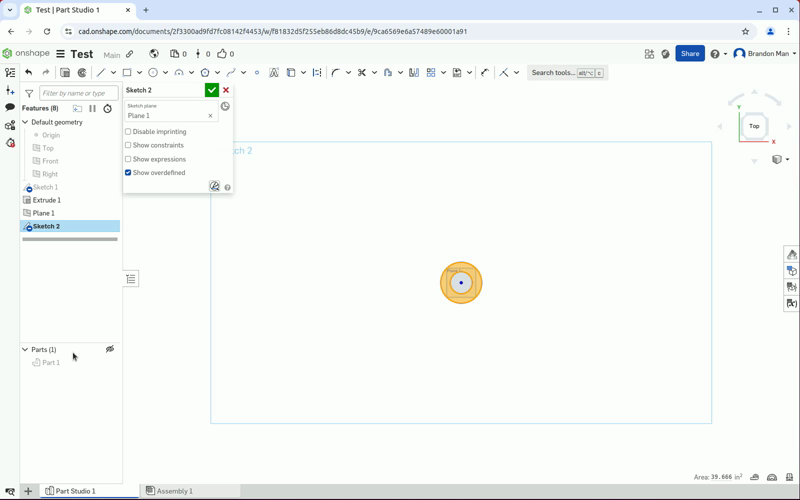
key(shift+e)
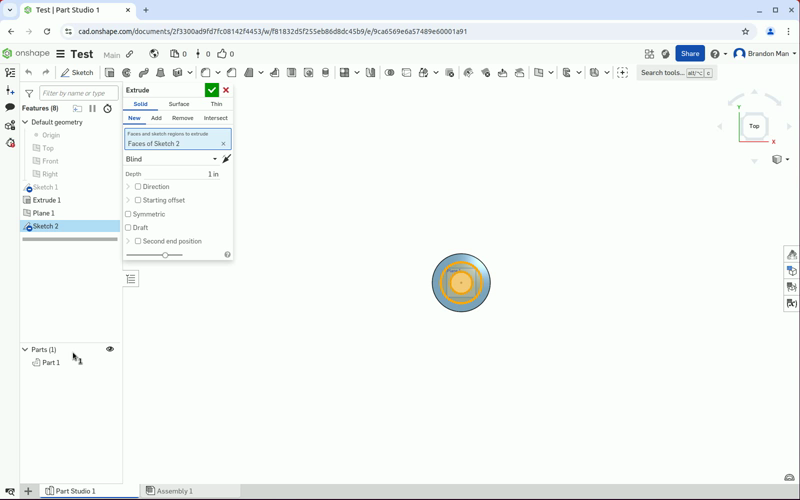
mouse_move(143, 106)
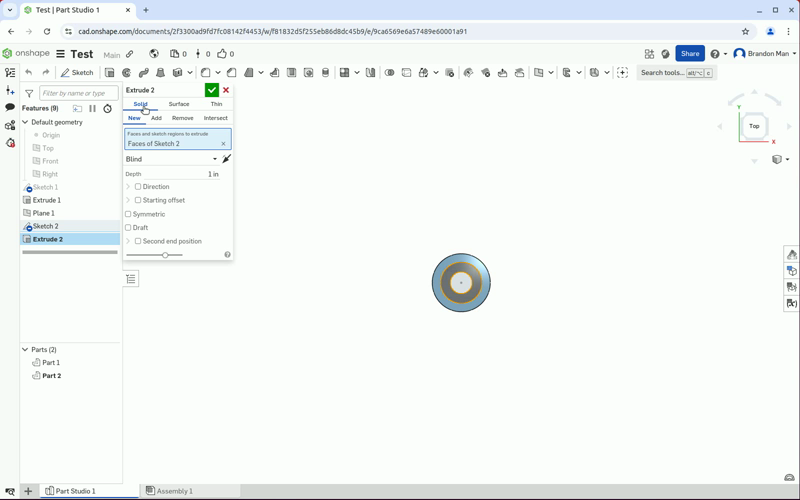
click(143, 106)
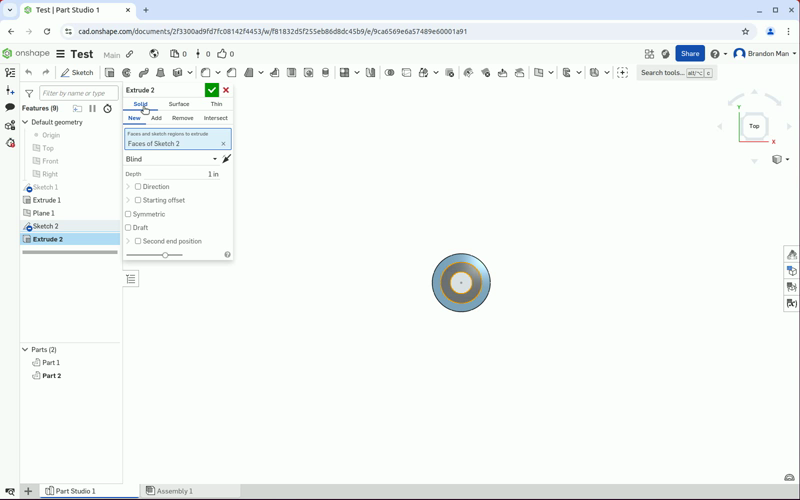
mouse_move(137, 120)
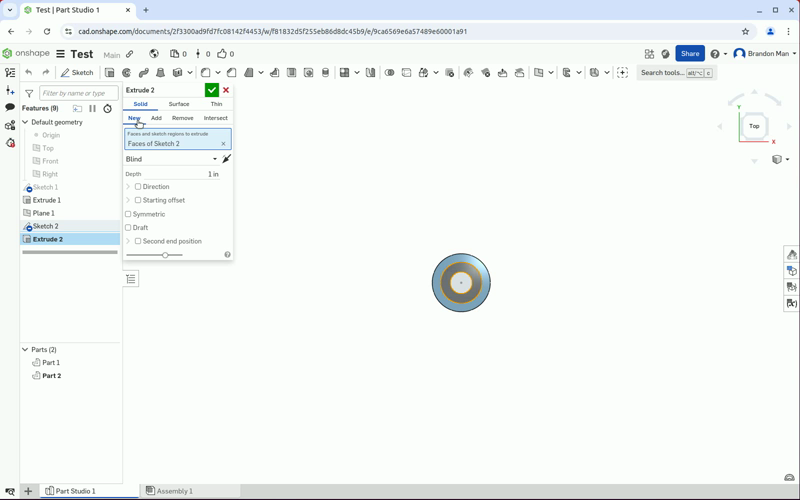
click(137, 120)
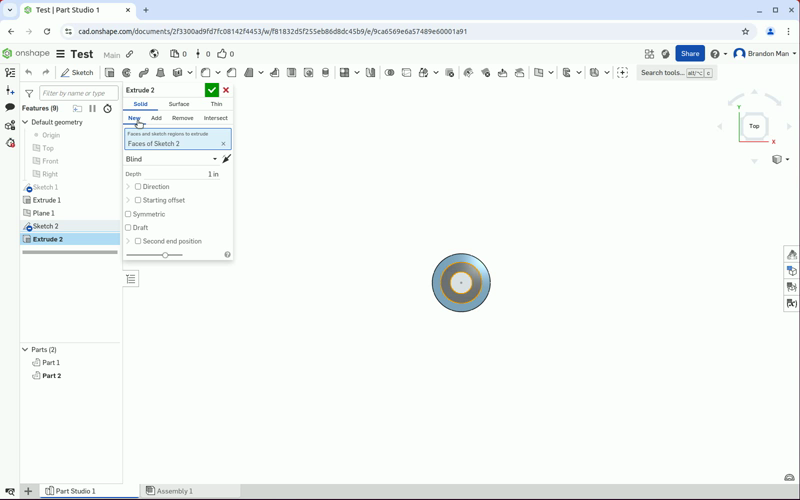
key(tab, 4)
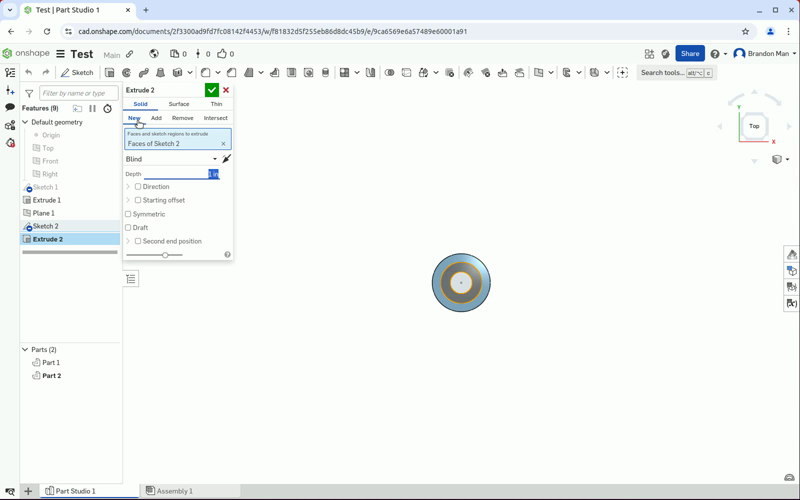
text(14.202)
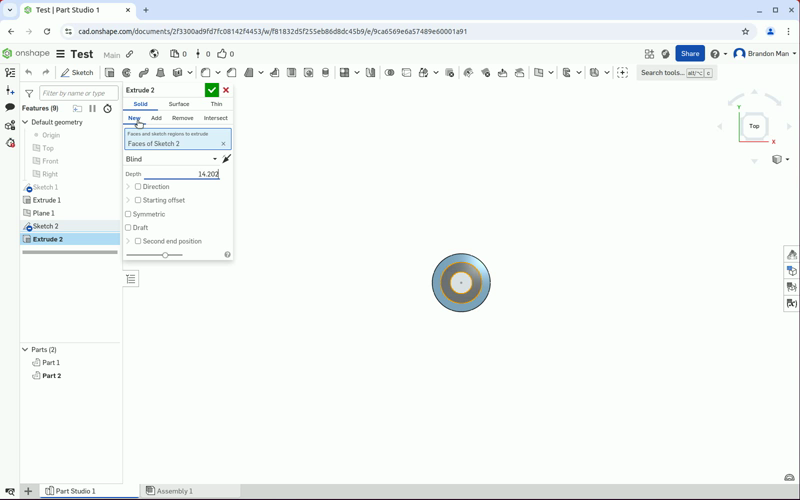
key(enter)
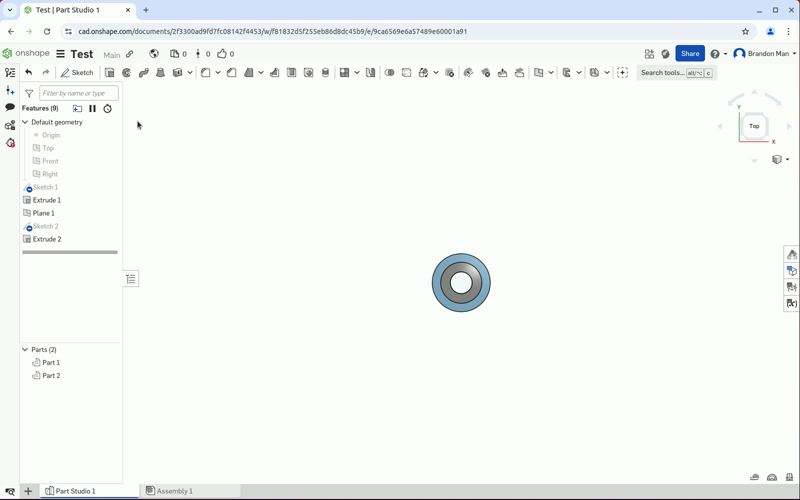
key(shift+h)
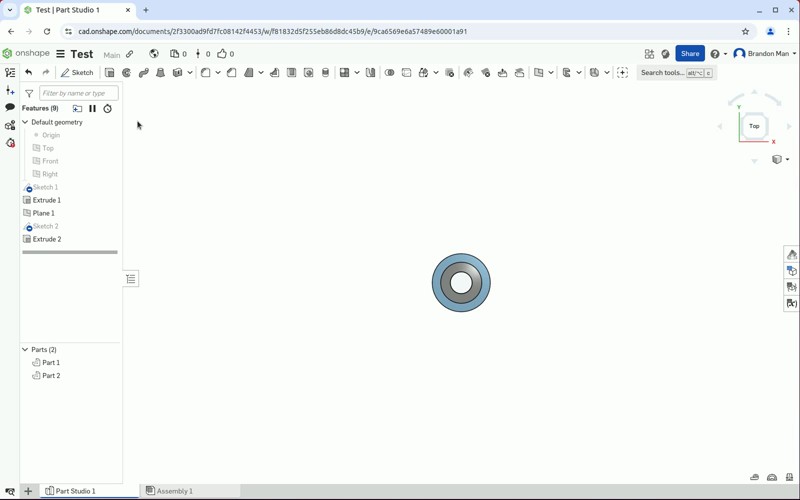
key(shift+h)
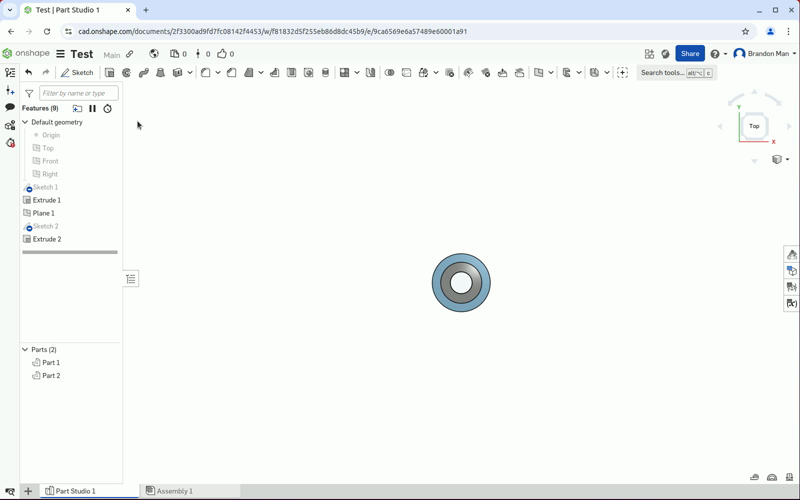
key(shift+7)
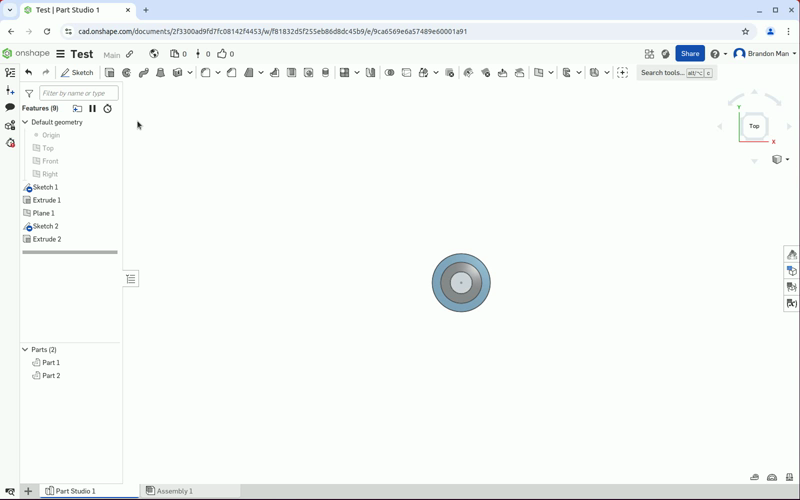
key(up, 3)
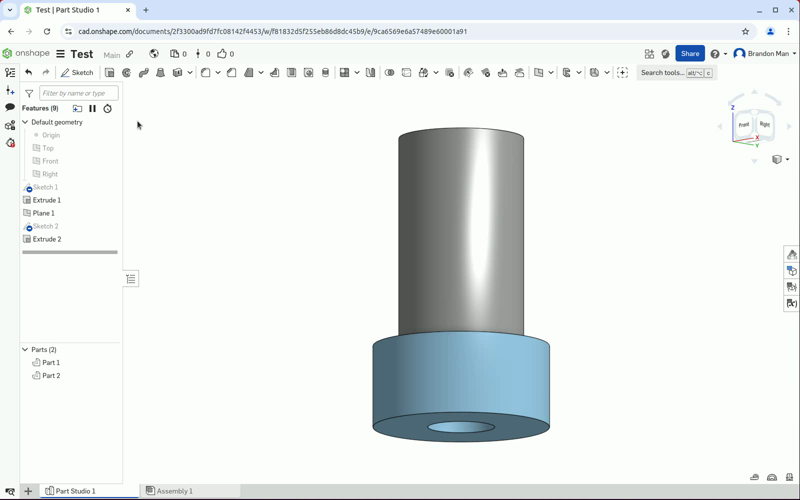
key(left, 3)
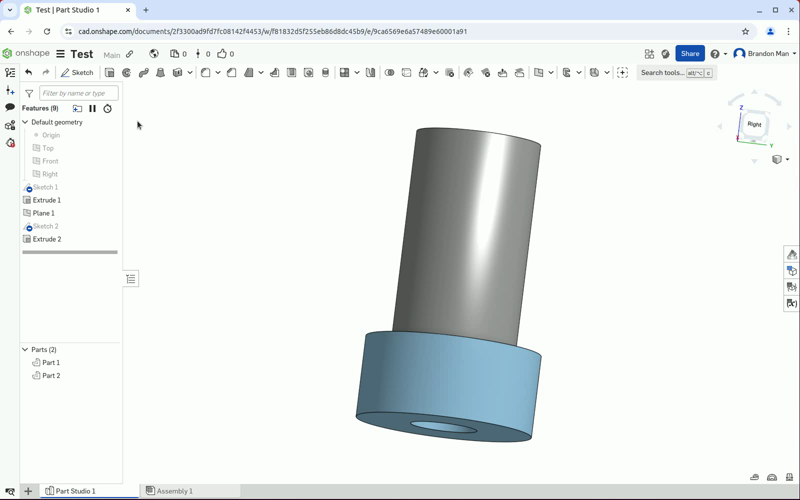
key(right, 3)
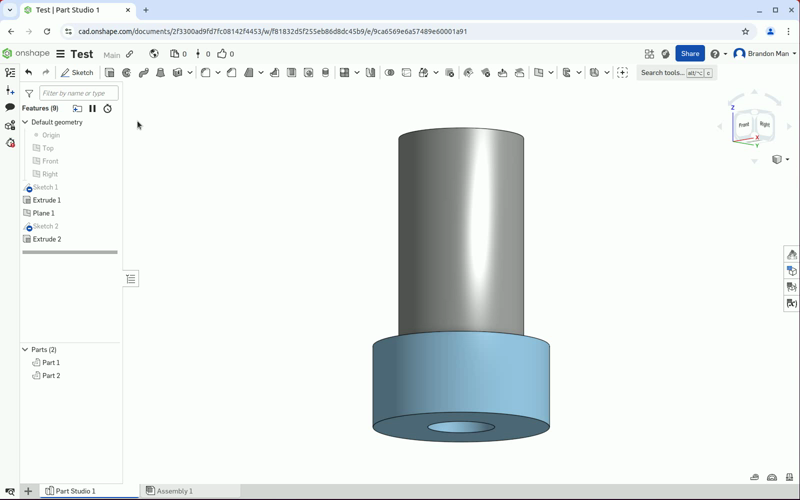
key(down, 3)
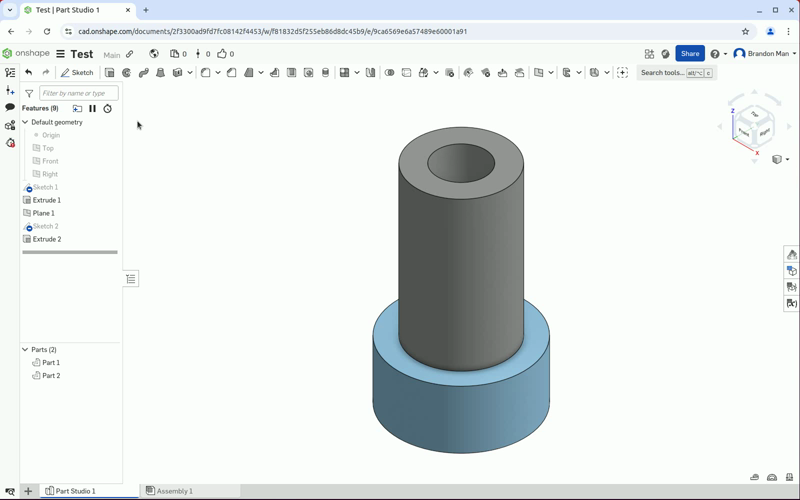
mouse_move(73, 189)
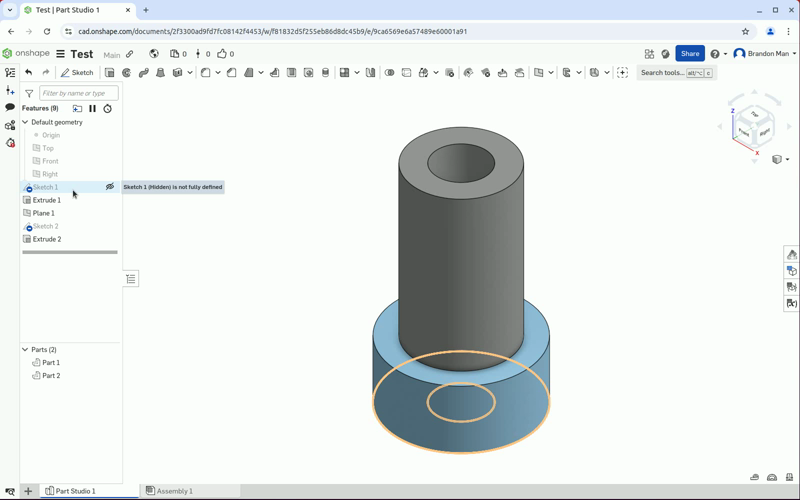
click(73, 189)